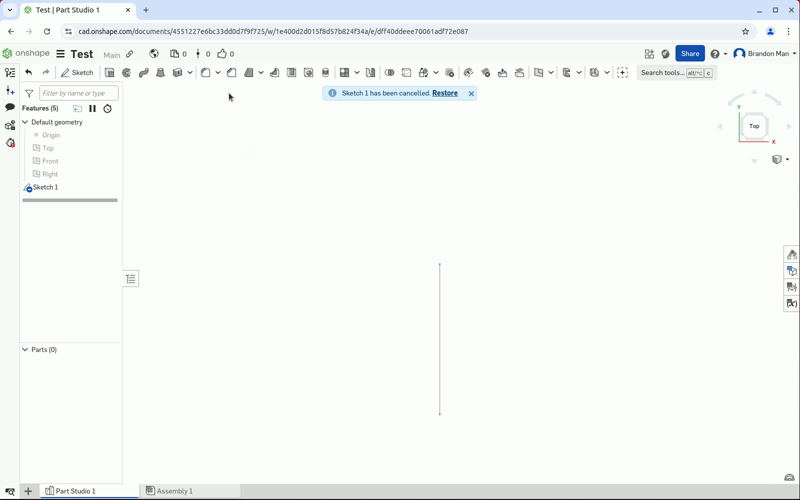
key(shift+h)
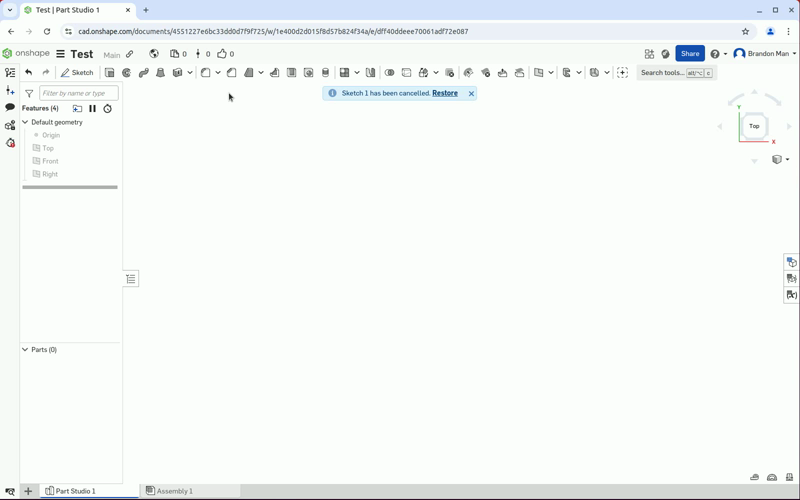
mouse_move(73, 352)
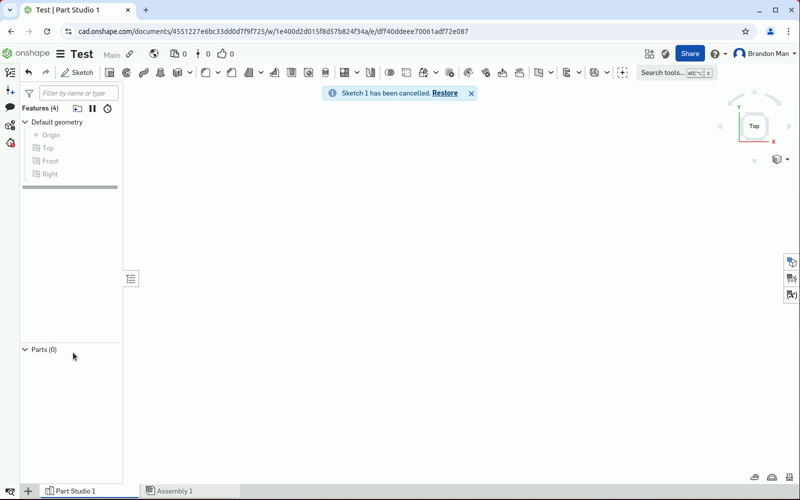
key(y)
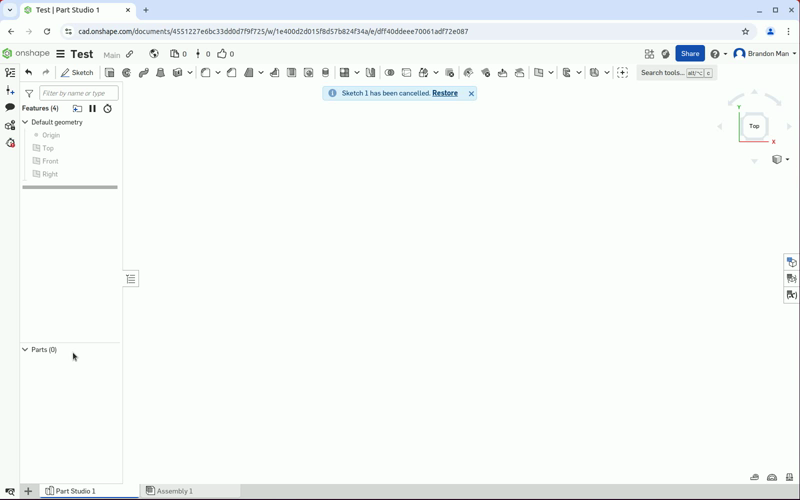
key(shift+p)
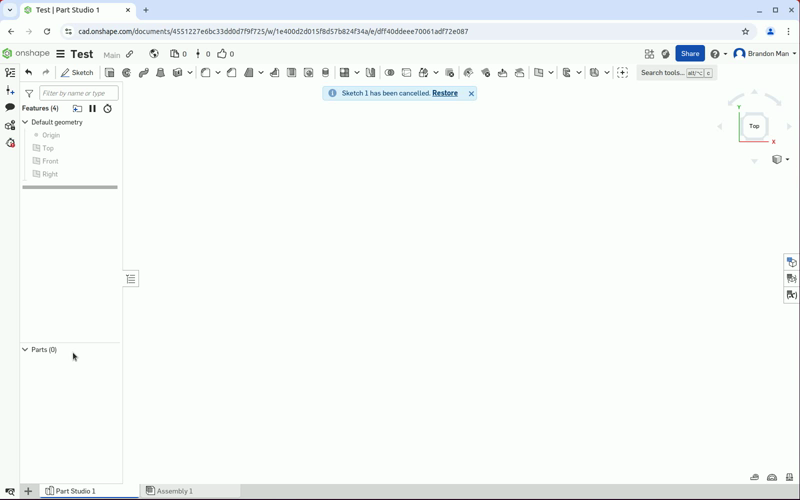
key(space)
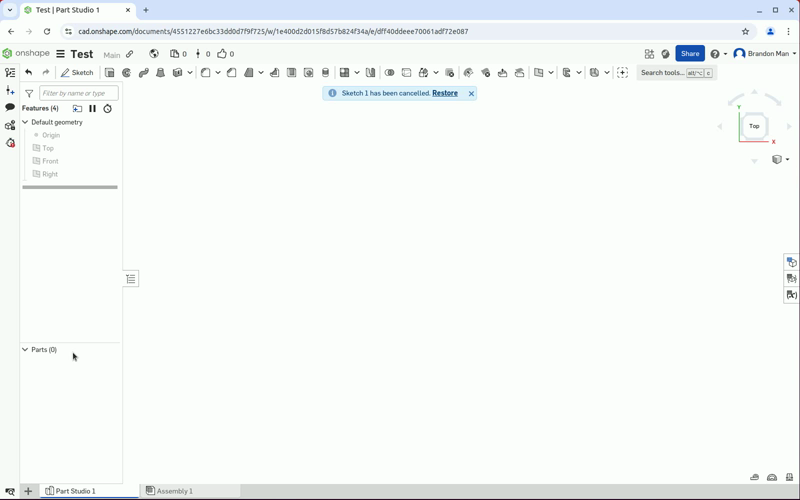
key_down(shift)
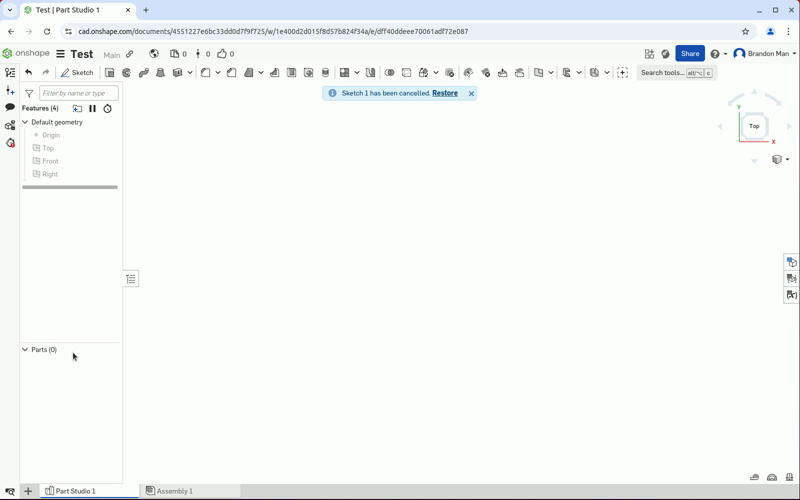
key(up)
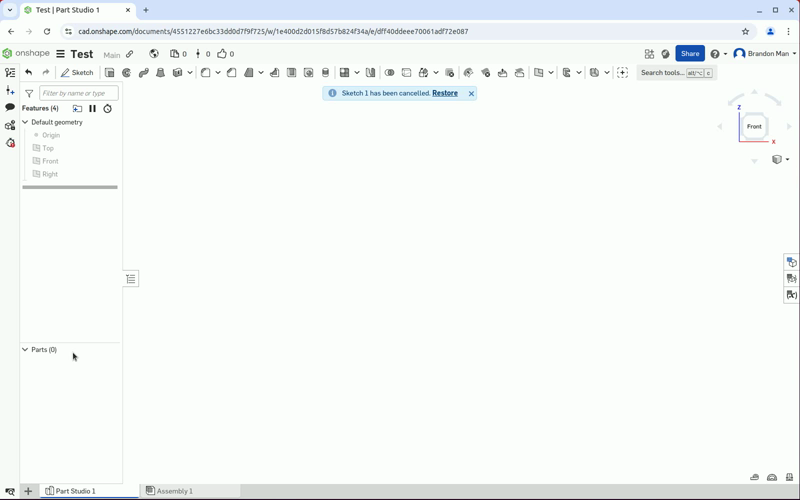
key_up(shift)
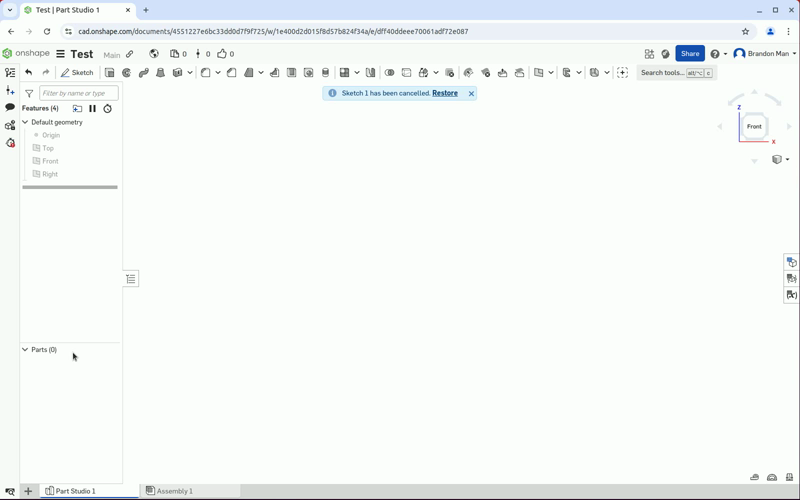
mouse_move(73, 352)
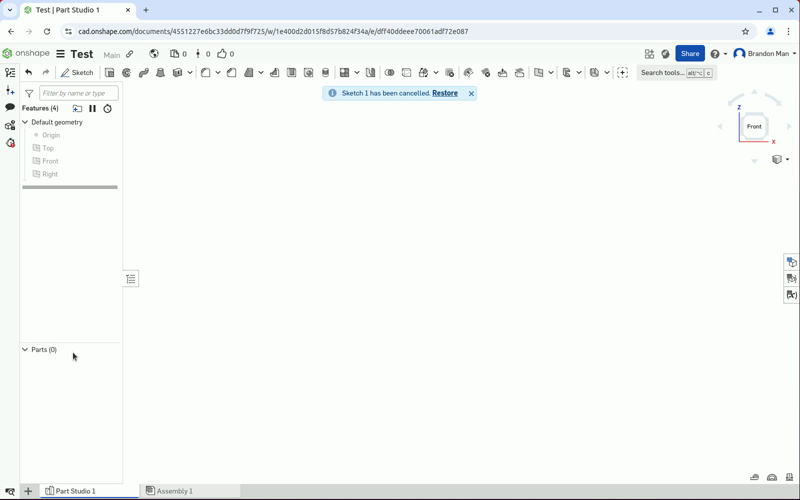
key(shift+y)
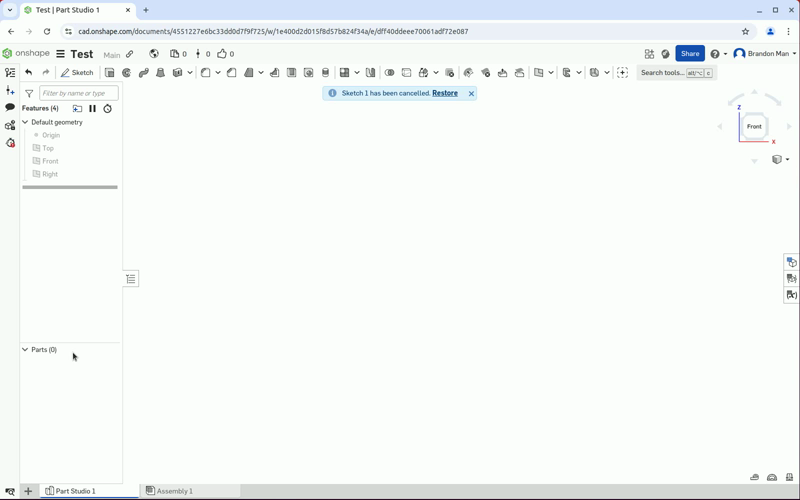
key(shift+s)
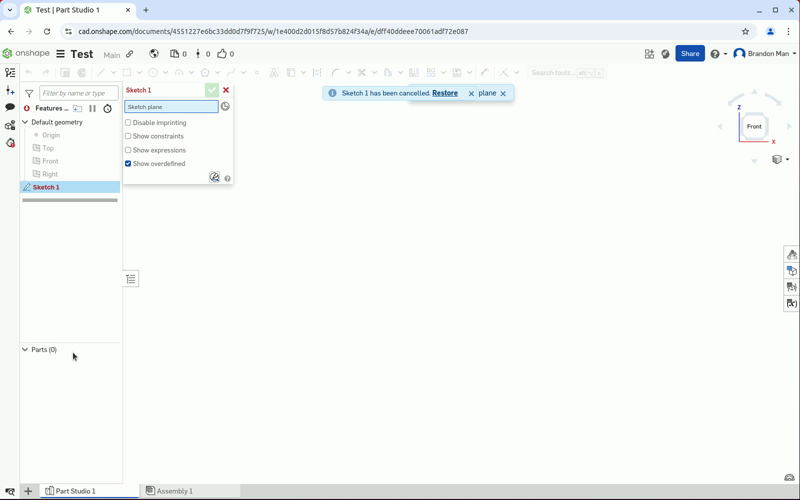
mouse_move(73, 163)
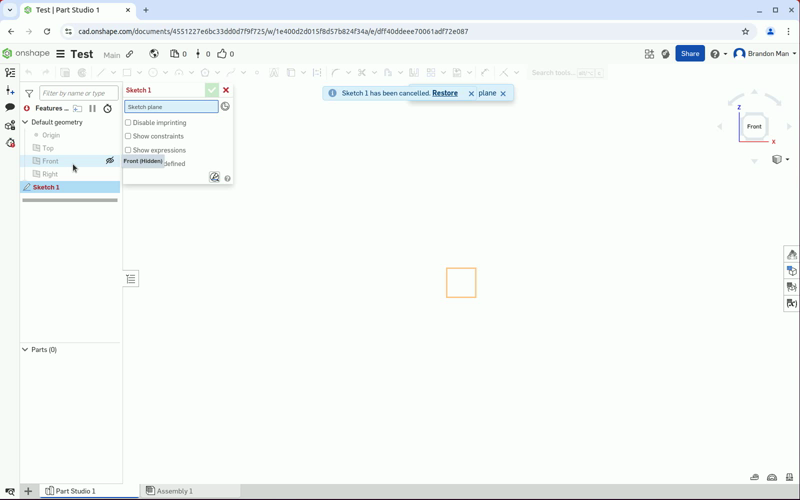
click(73, 163)
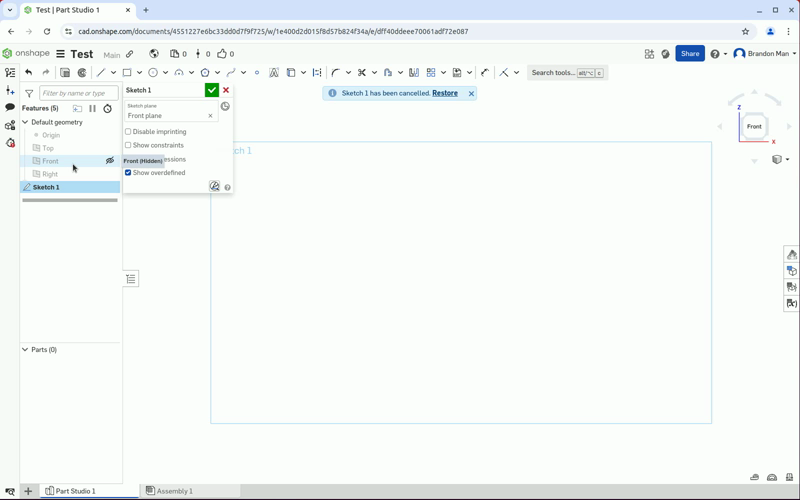
mouse_move(73, 352)
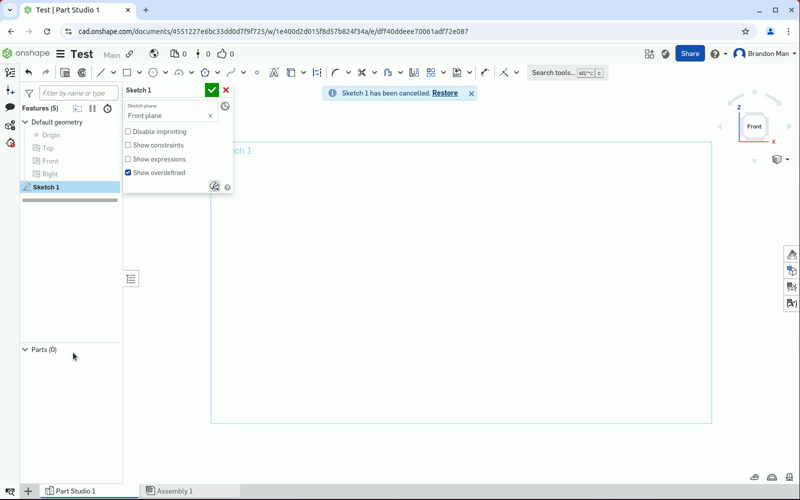
key(y)
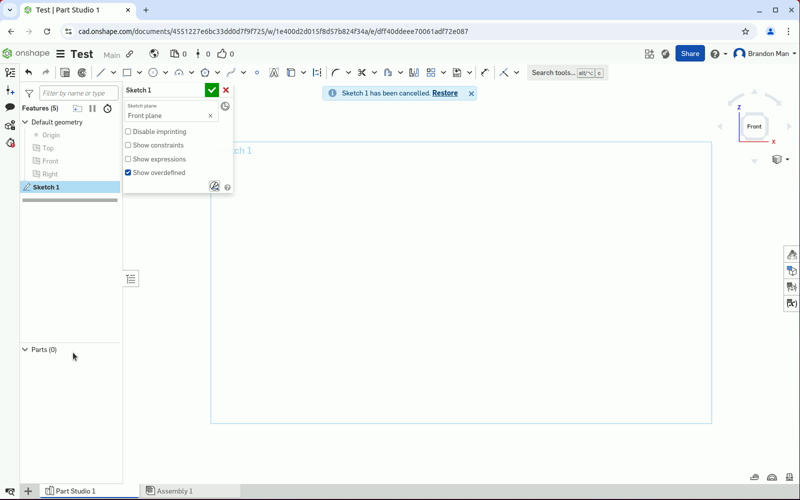
key(l)
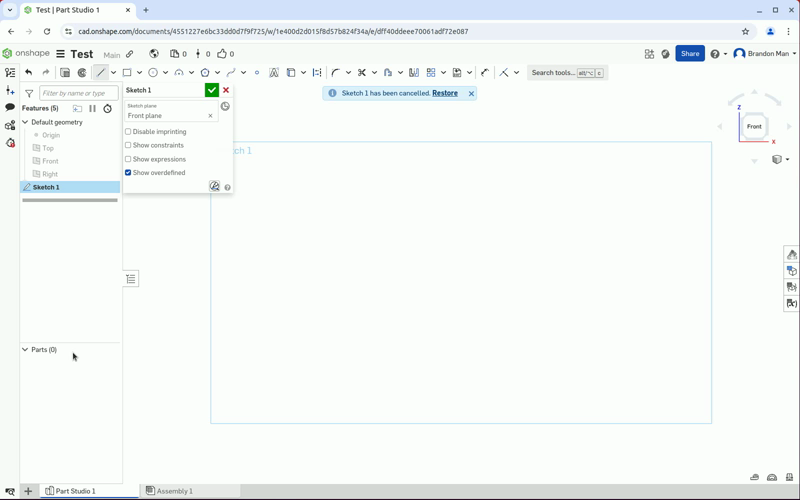
key_down(shift)
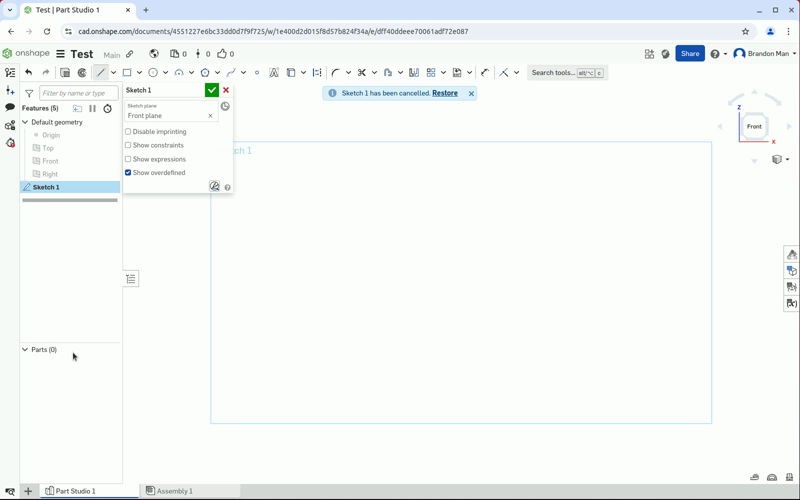
mouse_move(460, 282)
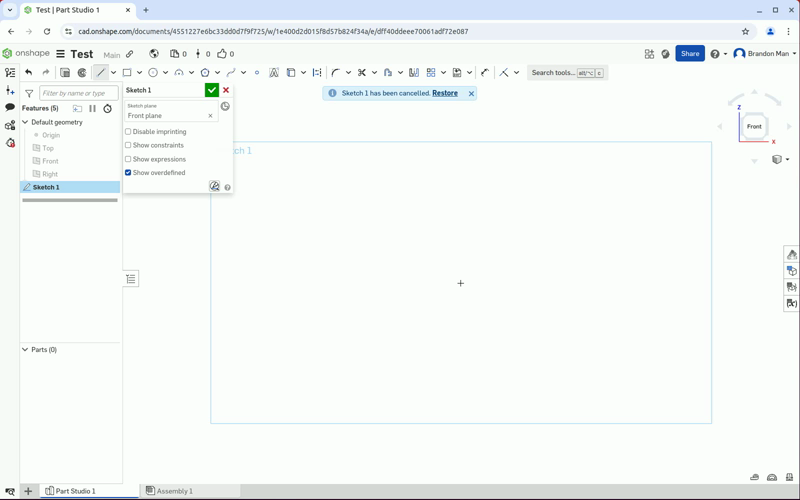
click(460, 282)
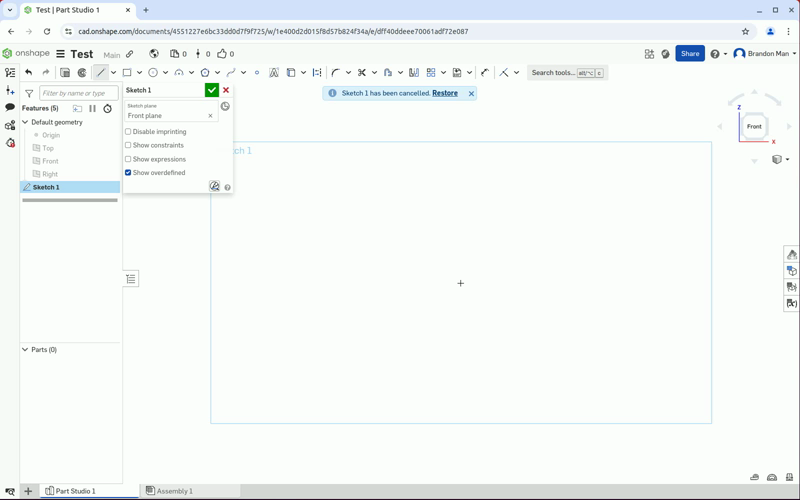
key_up(shift)
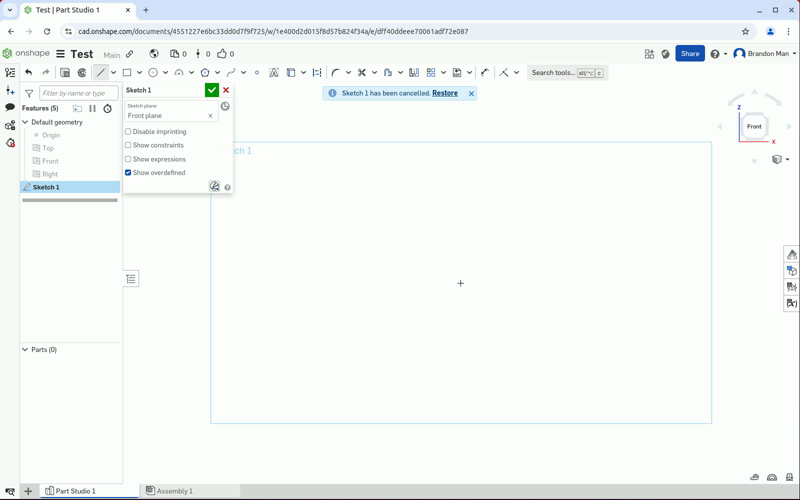
key_down(shift)
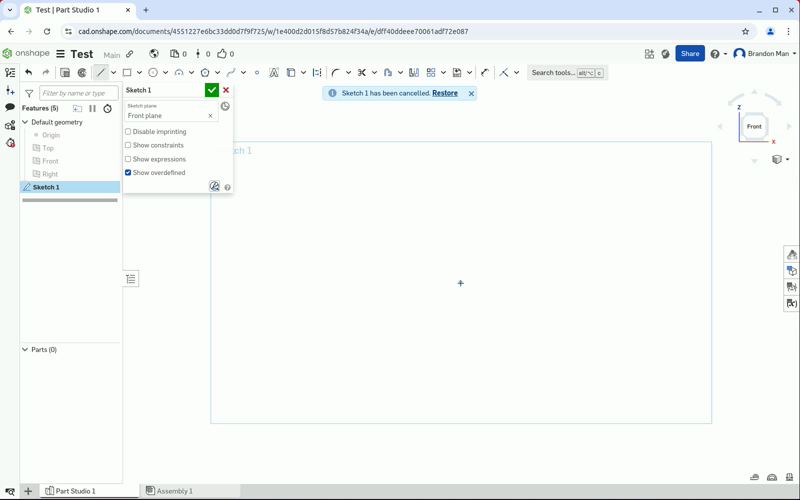
mouse_move(573, 282)
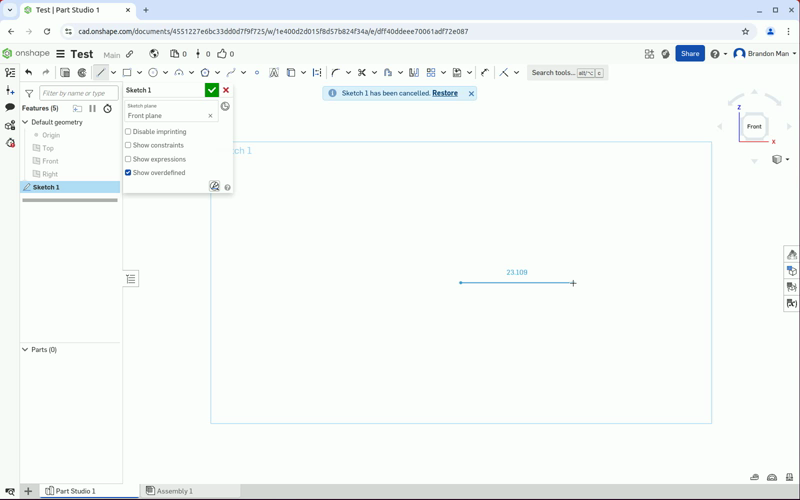
click(573, 282)
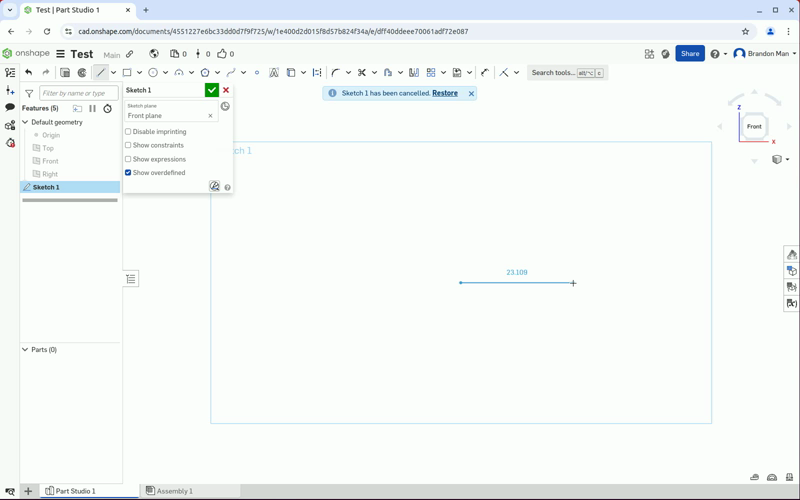
key_up(shift)
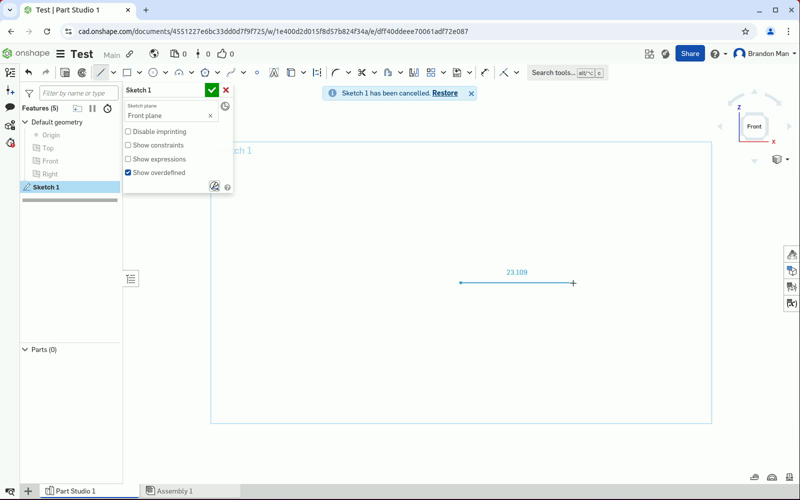
key_down(shift)
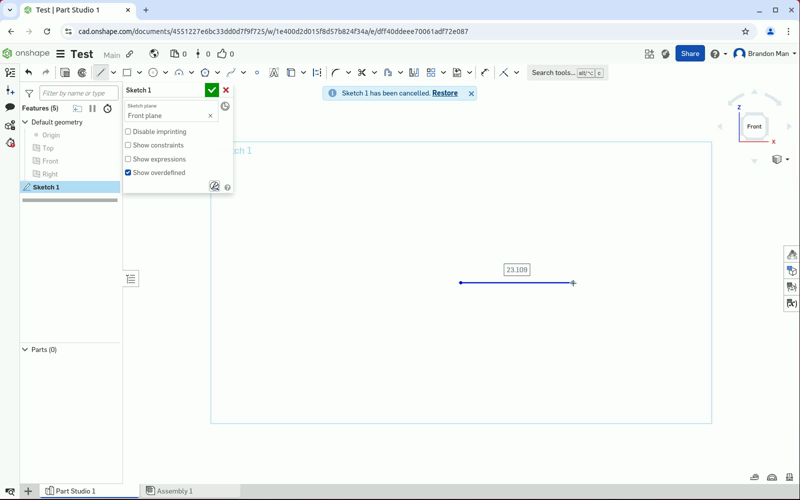
mouse_move(573, 170)
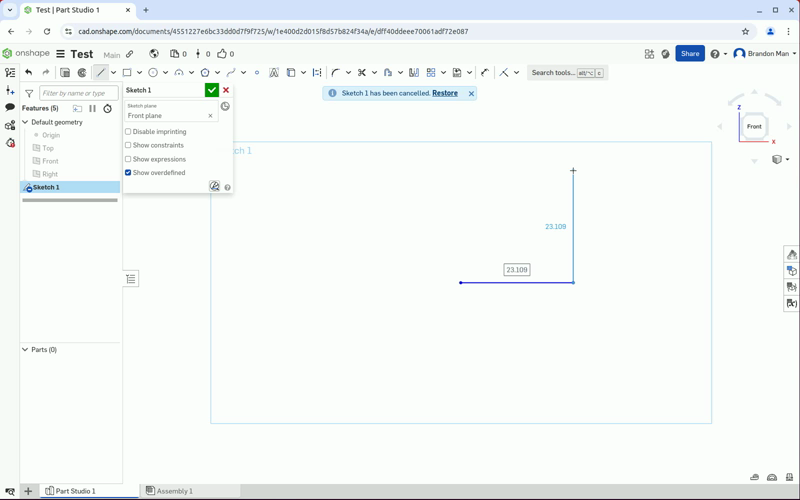
click(573, 170)
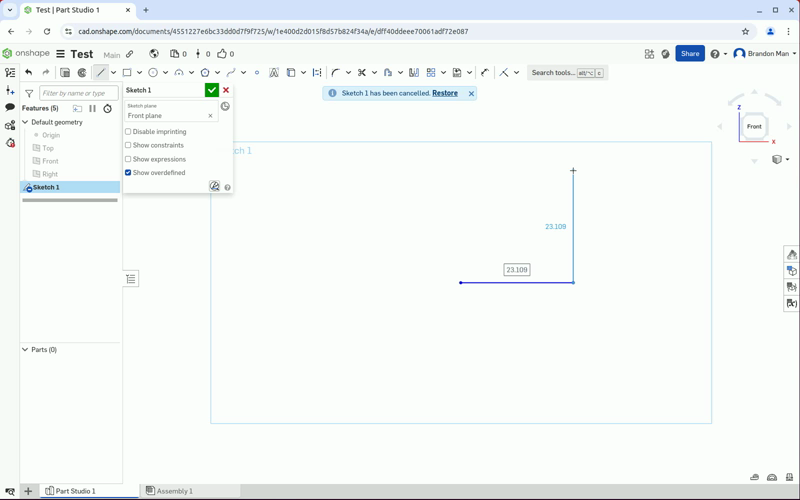
key_up(shift)
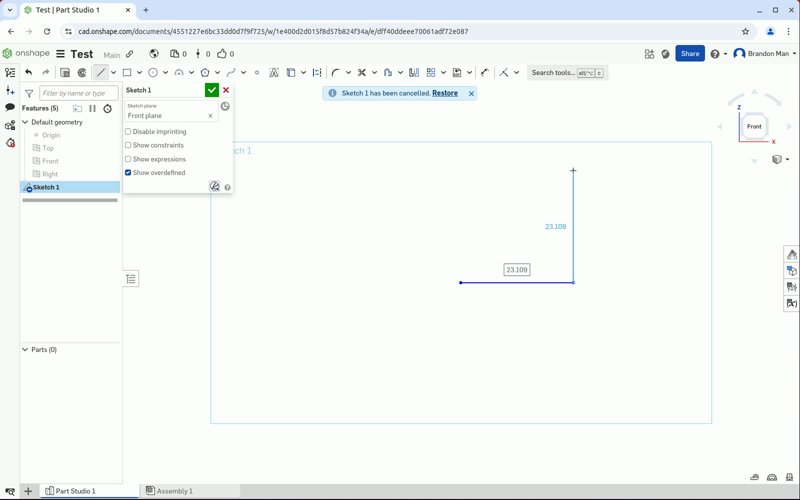
key_down(shift)
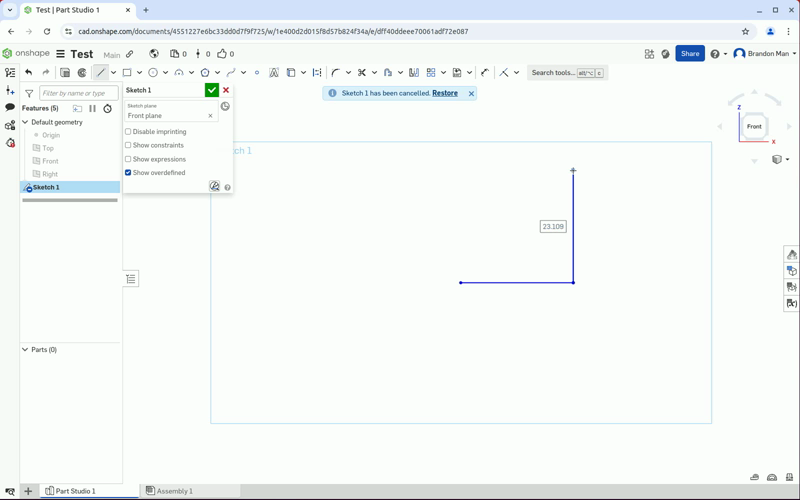
mouse_move(460, 170)
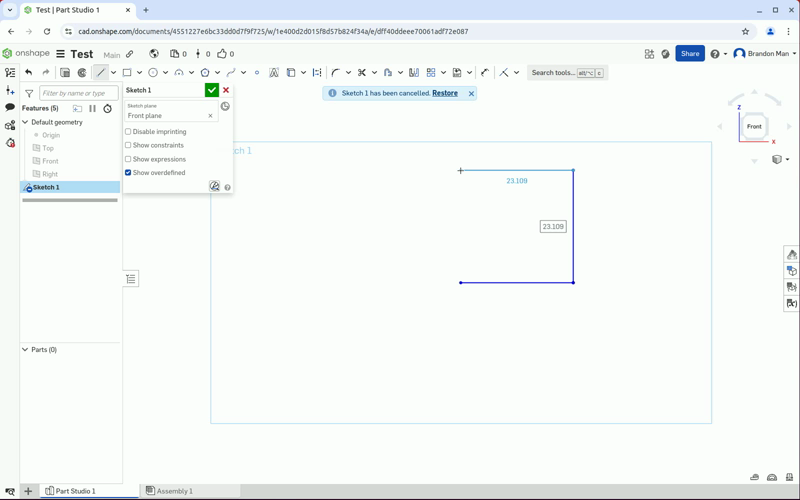
click(460, 170)
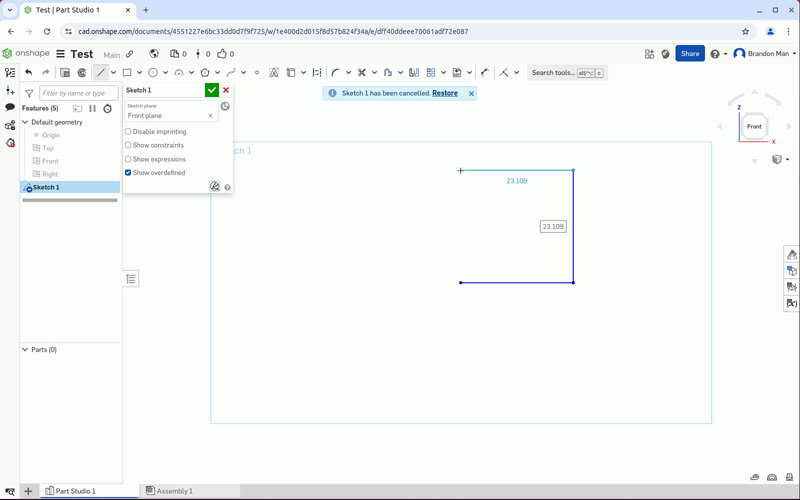
key_up(shift)
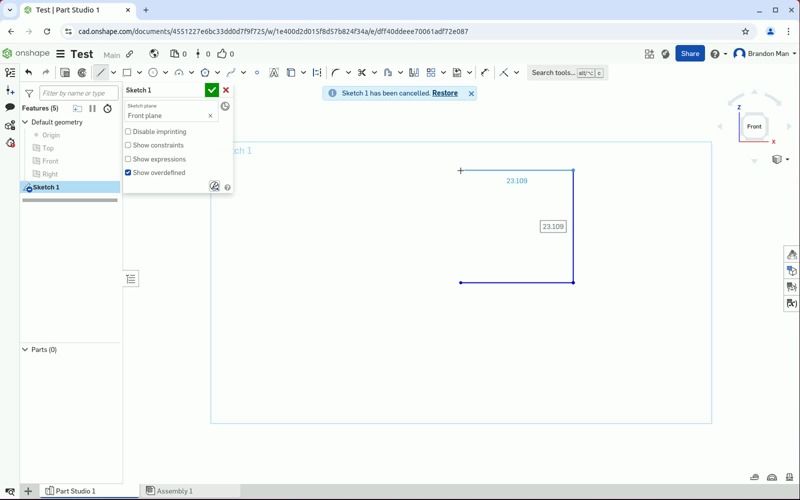
key_down(shift)
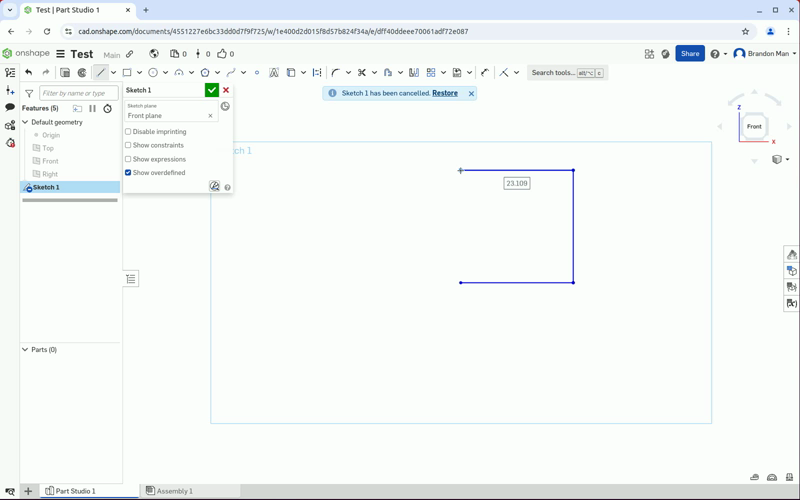
mouse_move(460, 282)
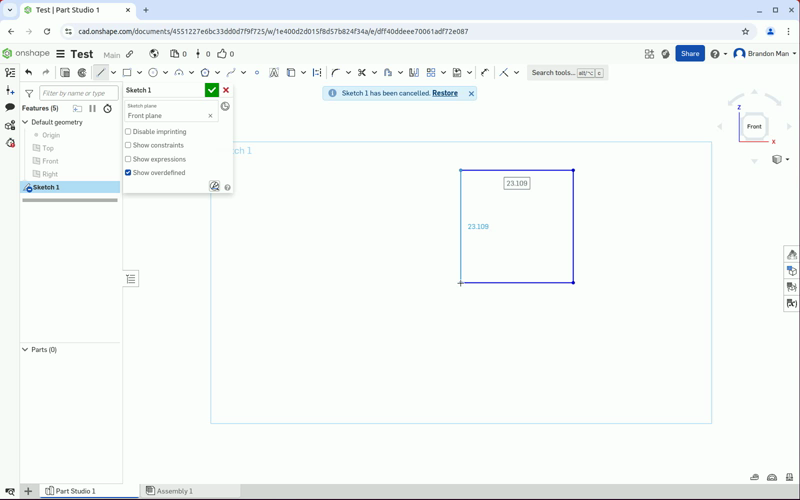
key_up(shift)
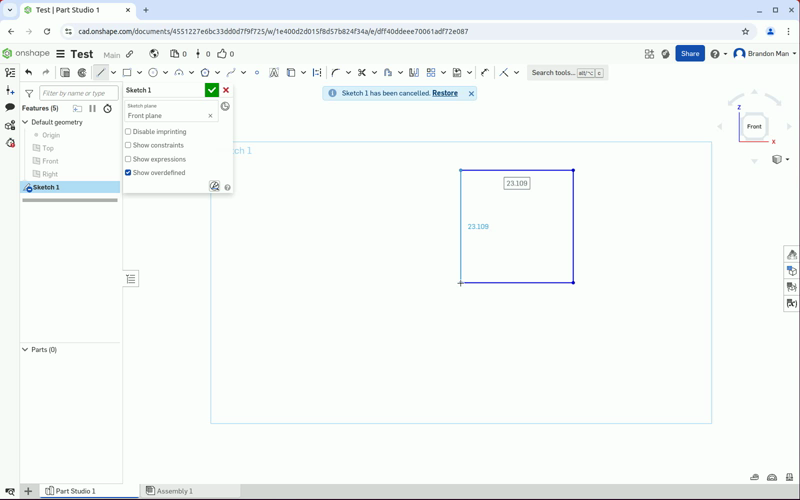
click(460, 282)
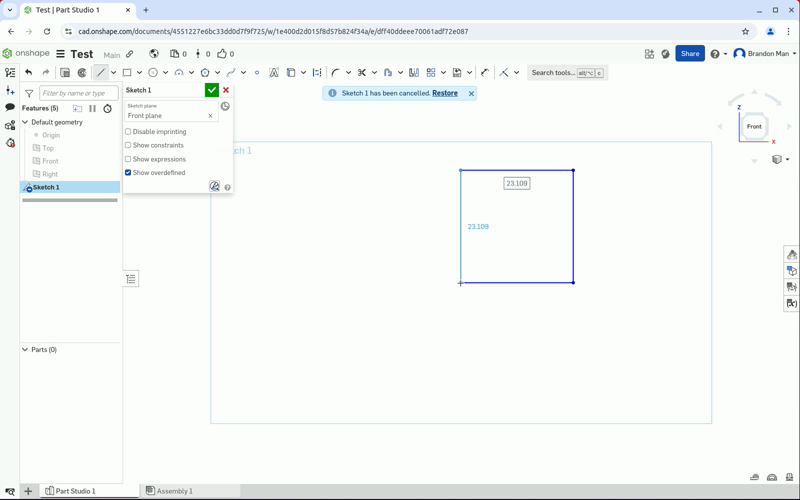
key(esc)
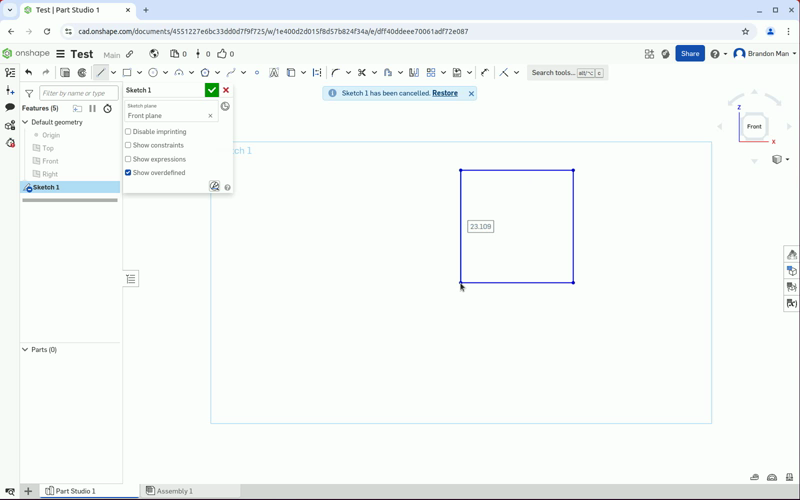
mouse_move(558, 227)
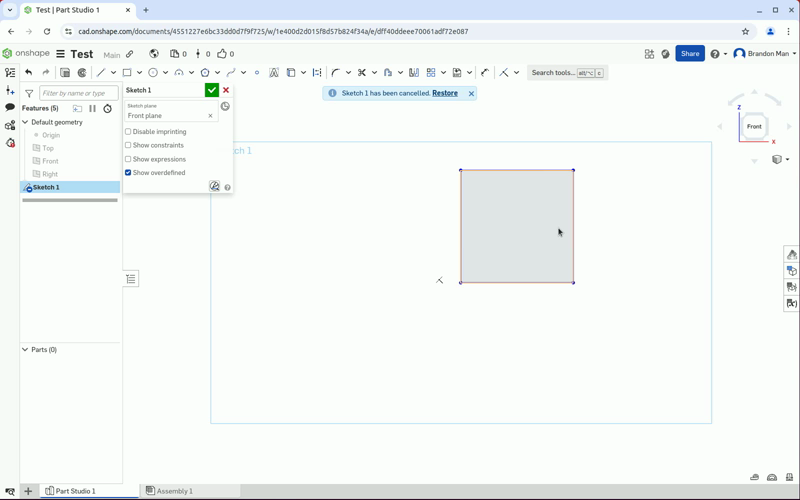
click(558, 227)
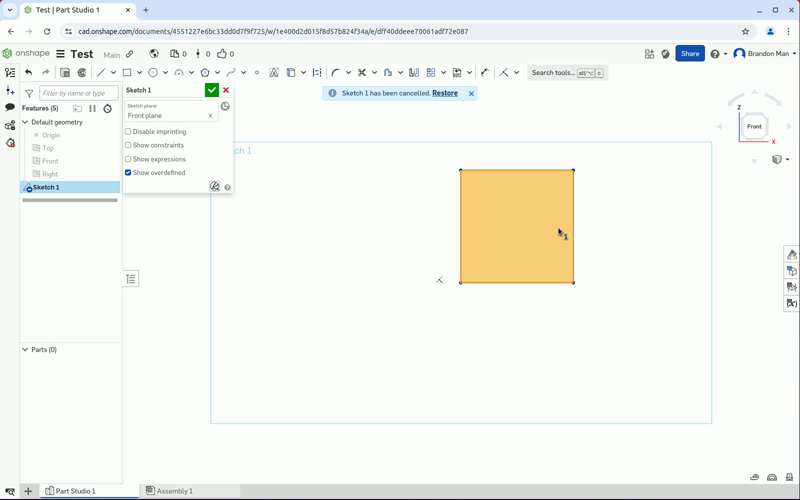
mouse_move(73, 352)
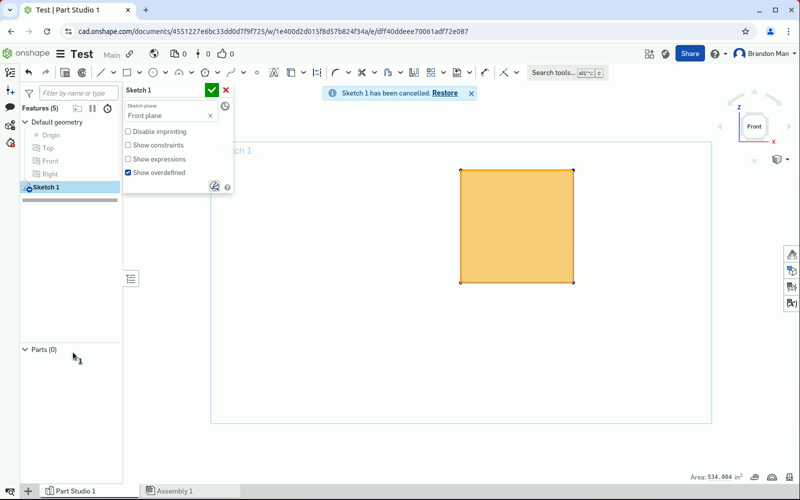
key(shift+y)
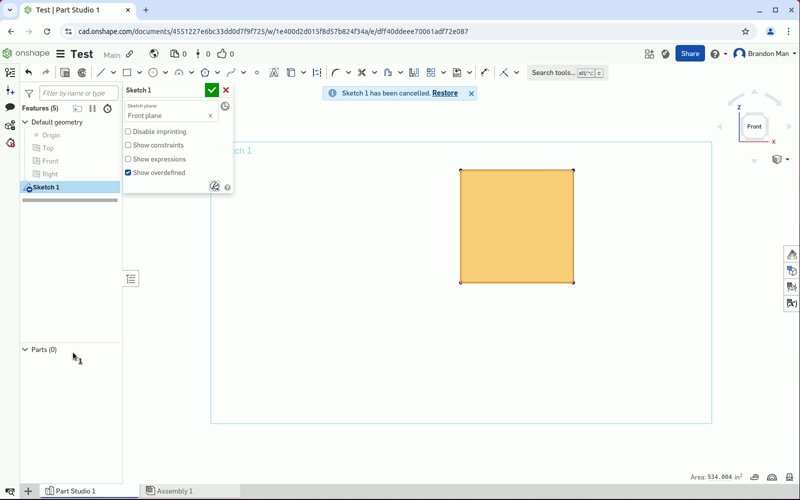
key(shift+e)
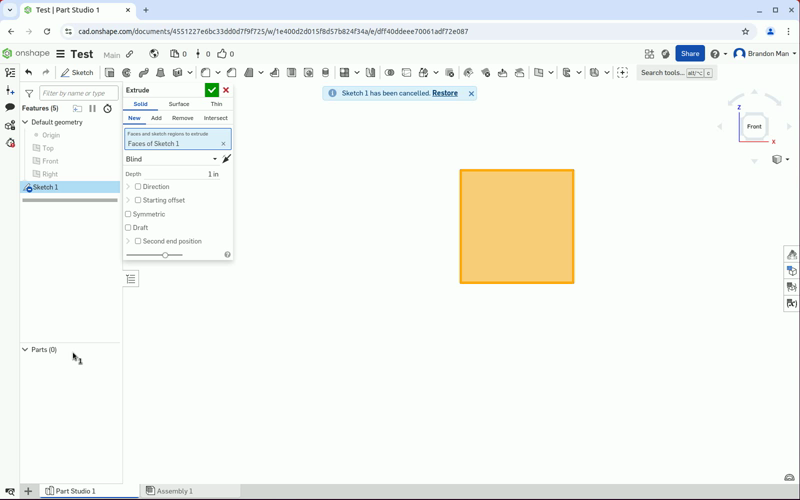
mouse_move(143, 106)
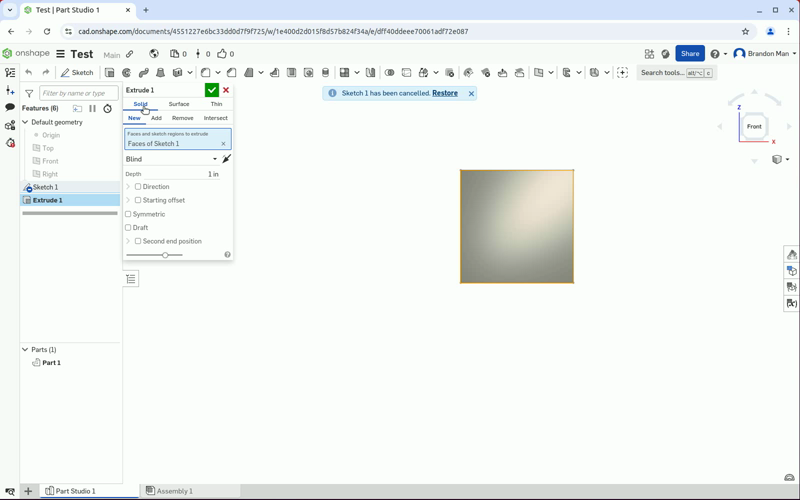
click(143, 106)
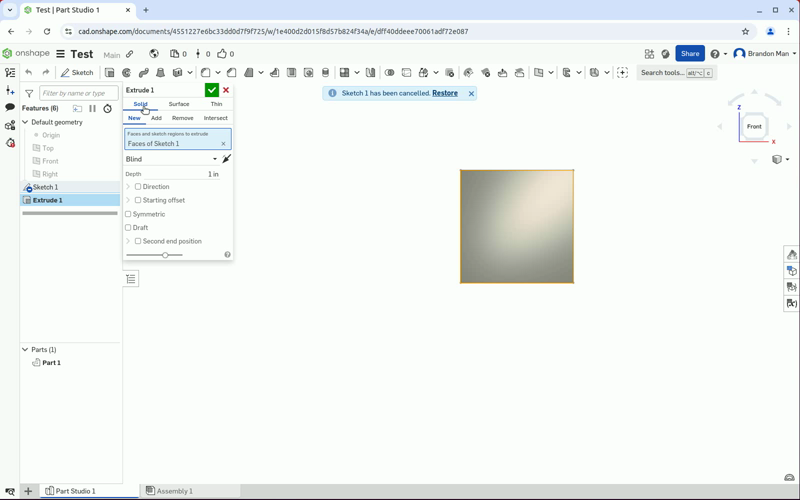
mouse_move(137, 120)
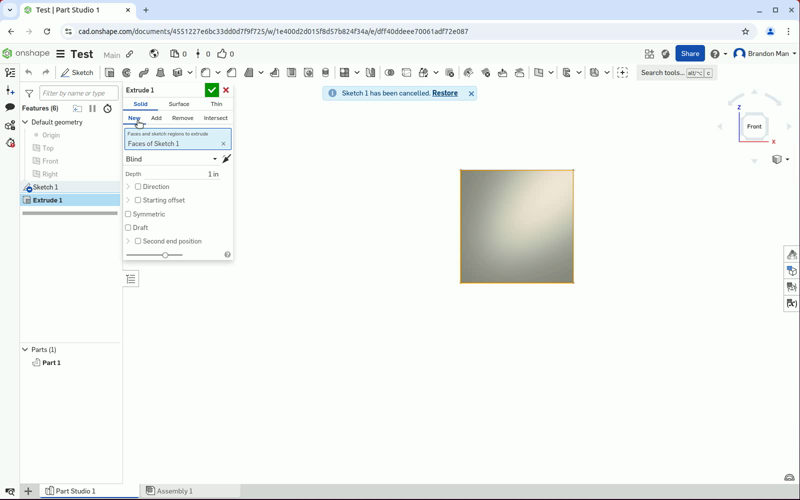
click(137, 120)
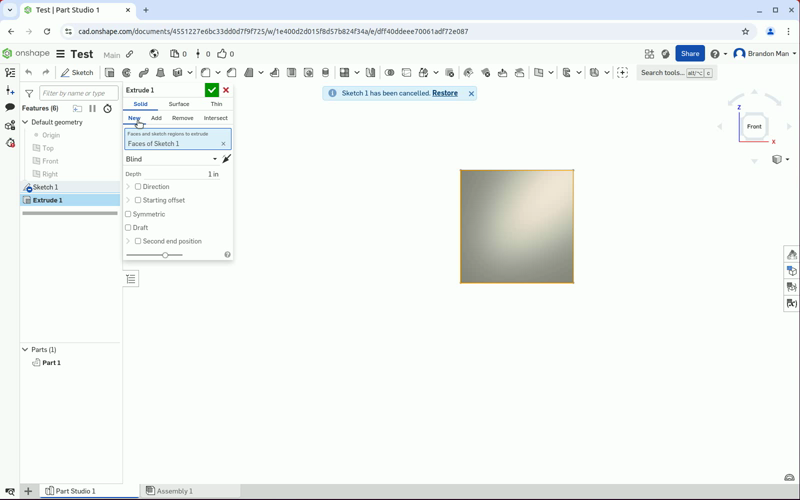
key(tab, 4)
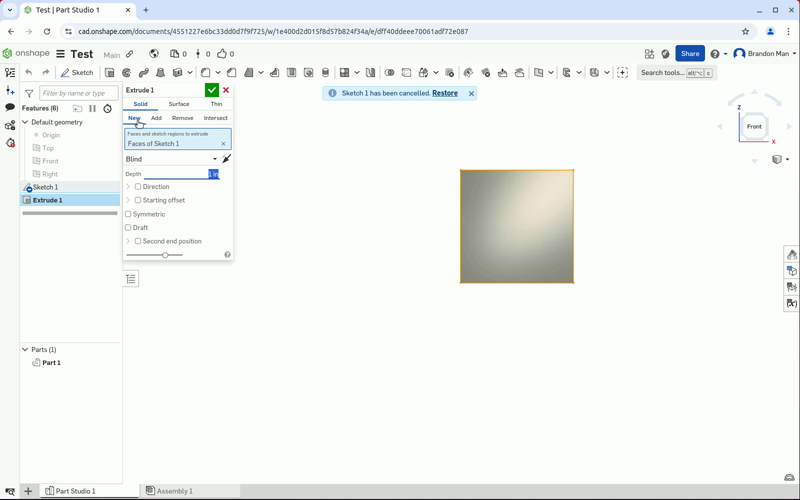
text(23.108)
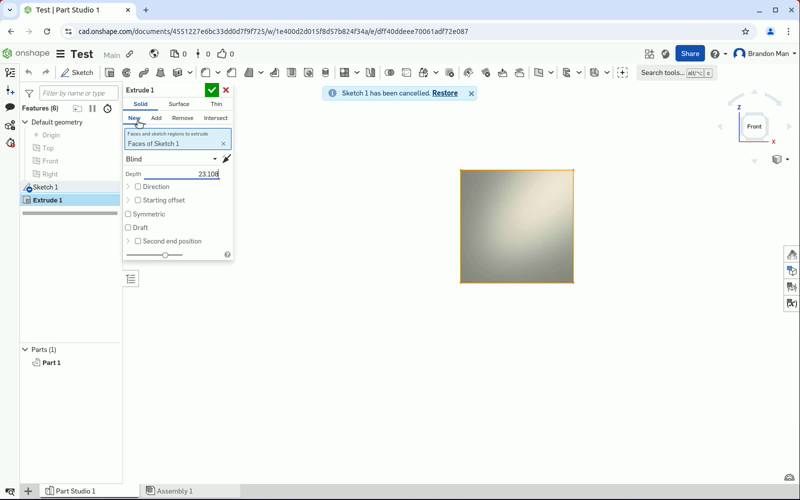
key(enter)
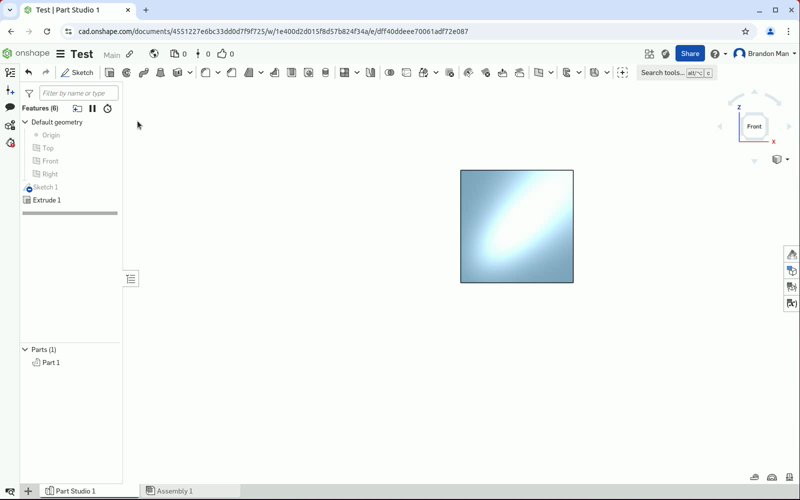
key(shift+h)
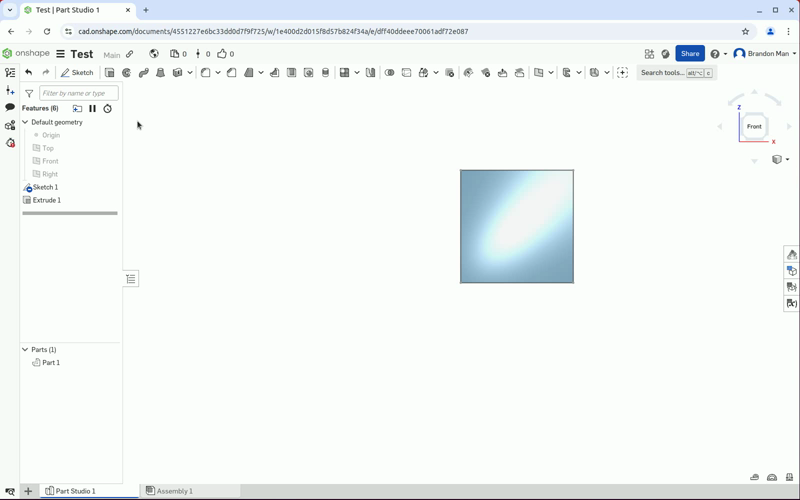
key(shift+h)
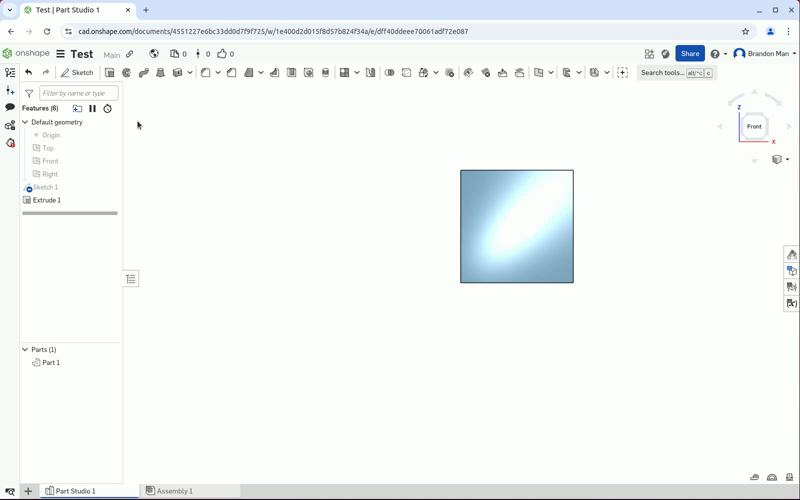
mouse_move(73, 189)
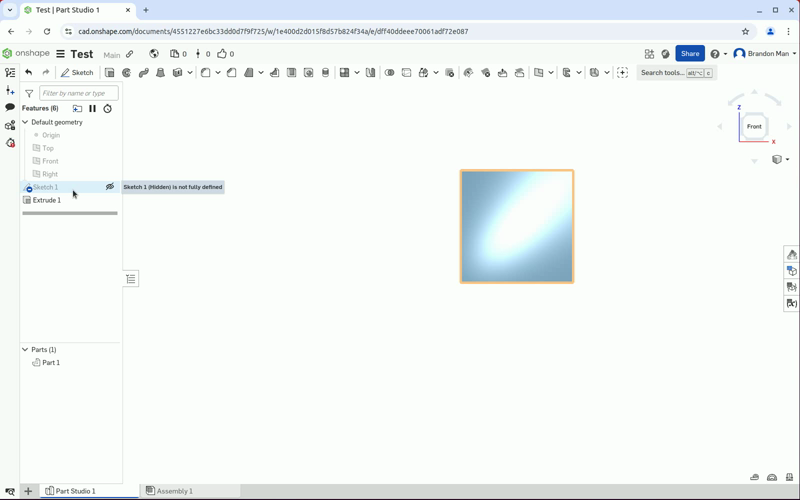
click(73, 189)
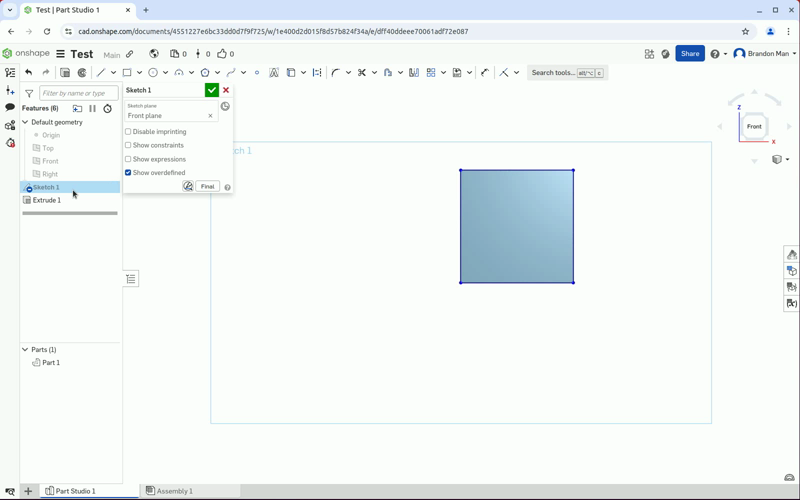
mouse_move(229, 92)
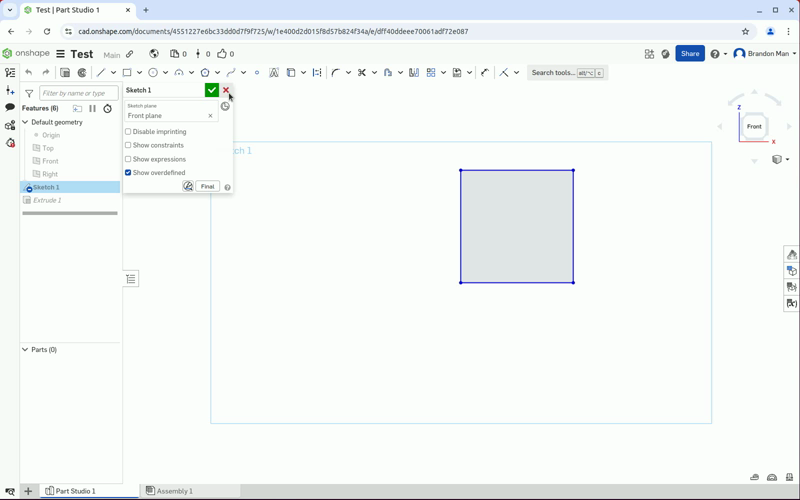
click(229, 92)
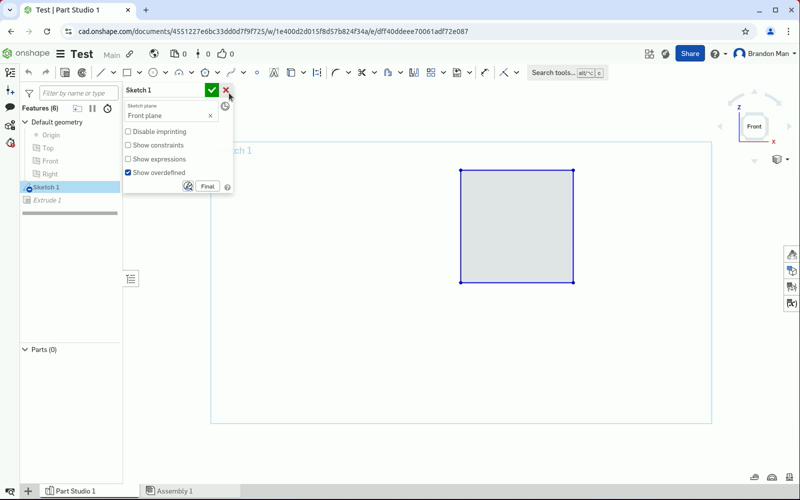
key(shift+s)
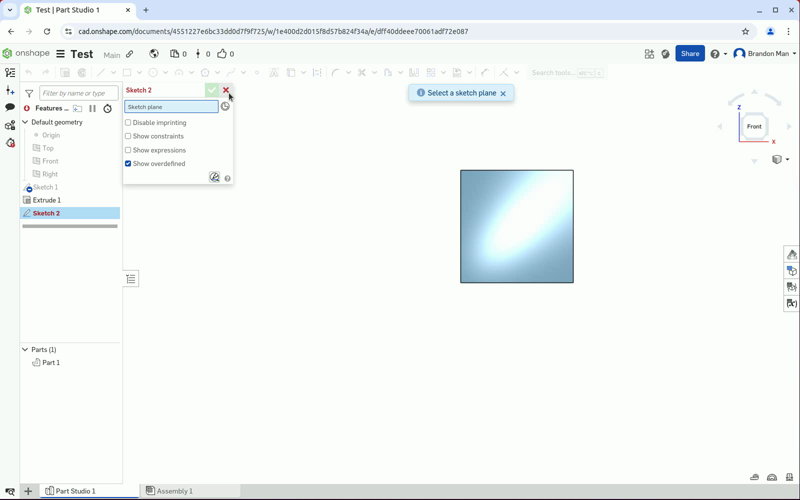
mouse_move(73, 163)
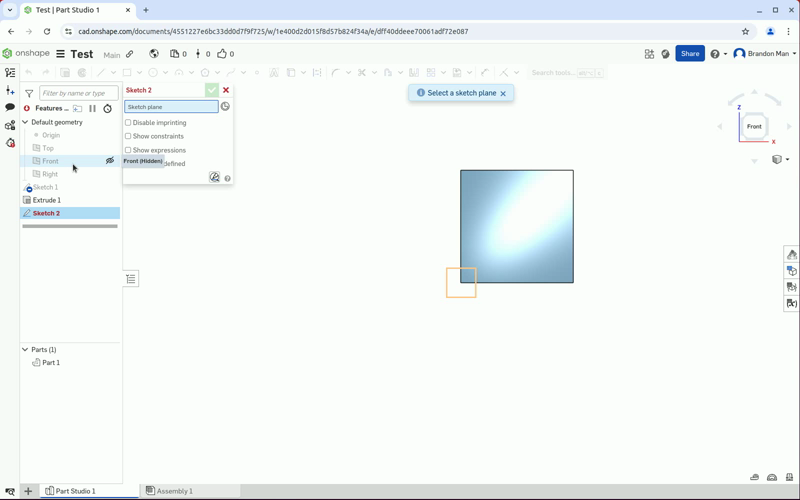
click(73, 163)
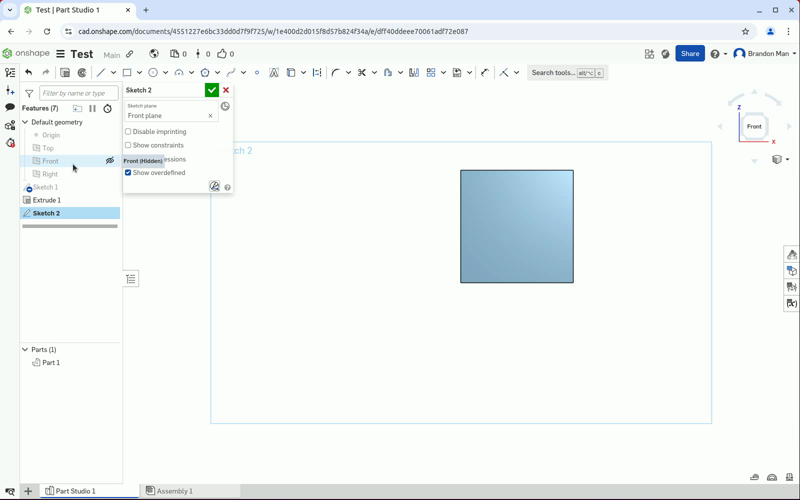
mouse_move(73, 352)
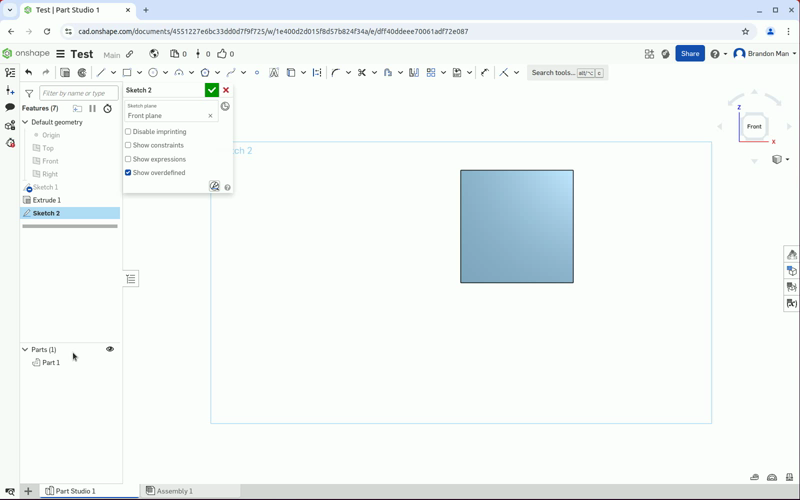
key(y)
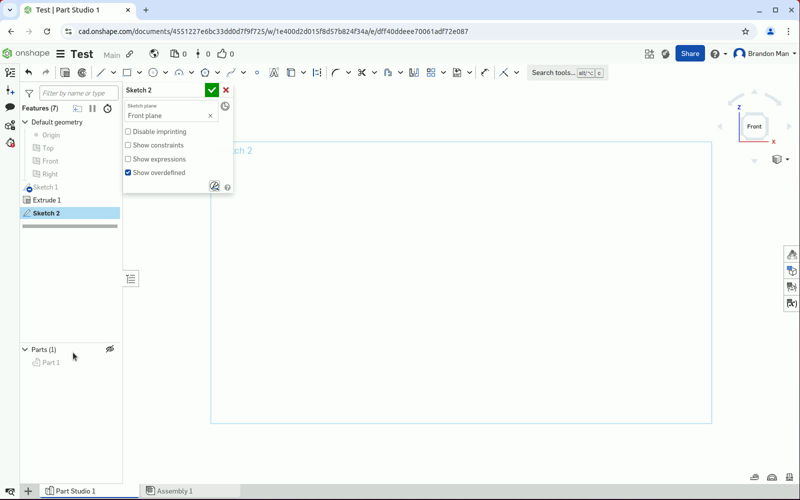
key(l)
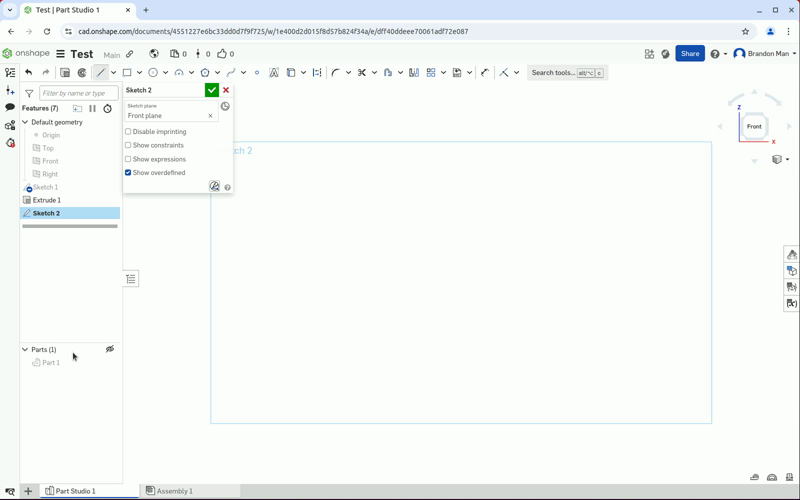
key_down(shift)
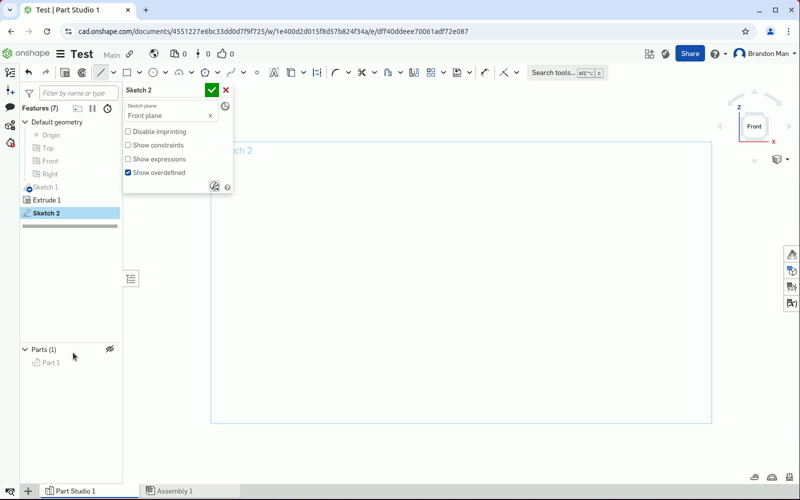
mouse_move(460, 282)
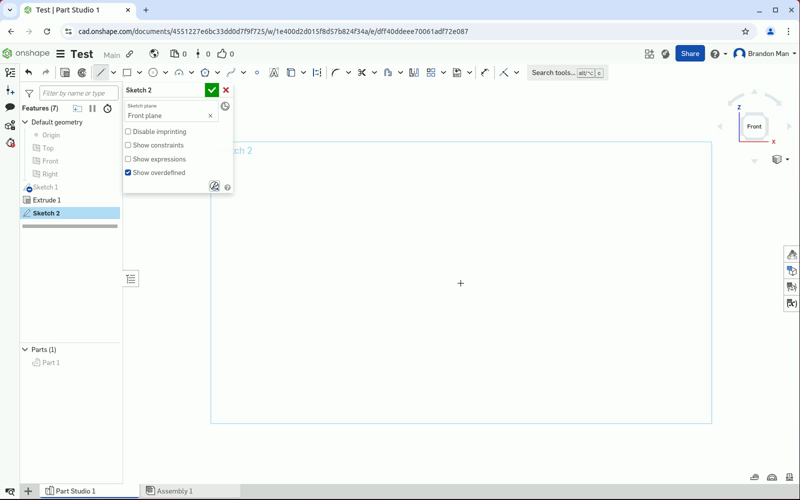
click(460, 282)
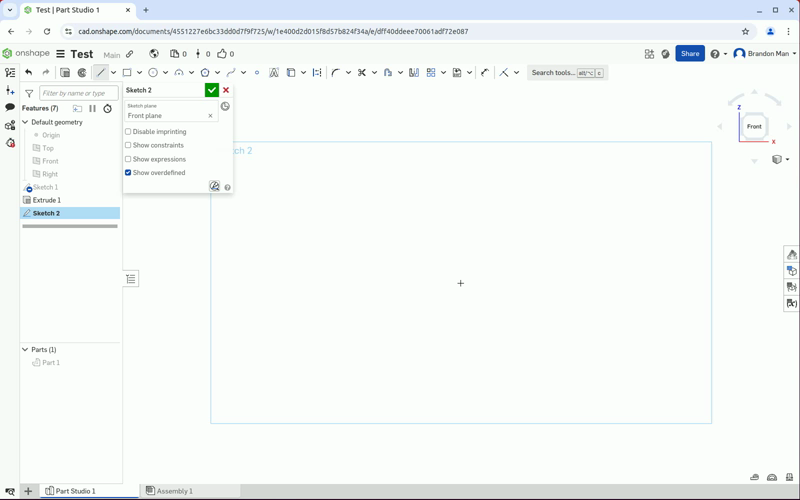
key_up(shift)
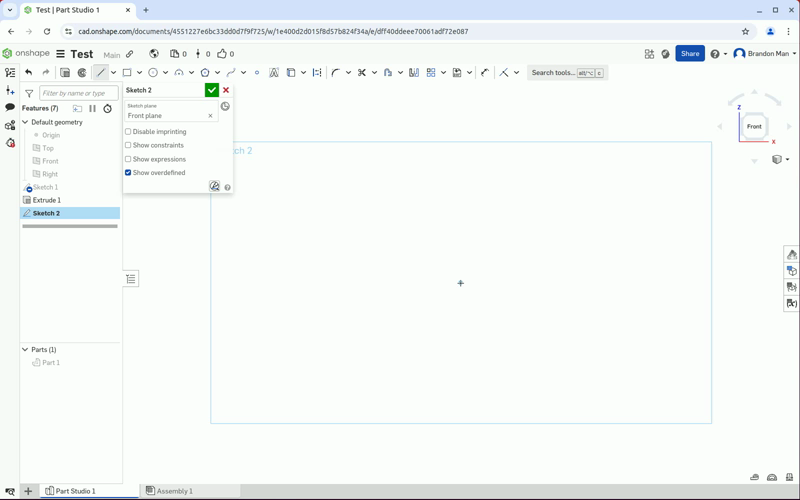
key_down(shift)
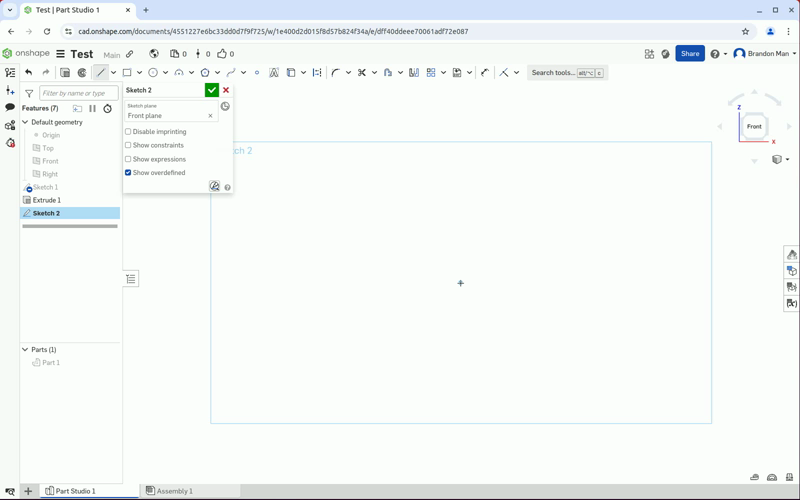
mouse_move(573, 282)
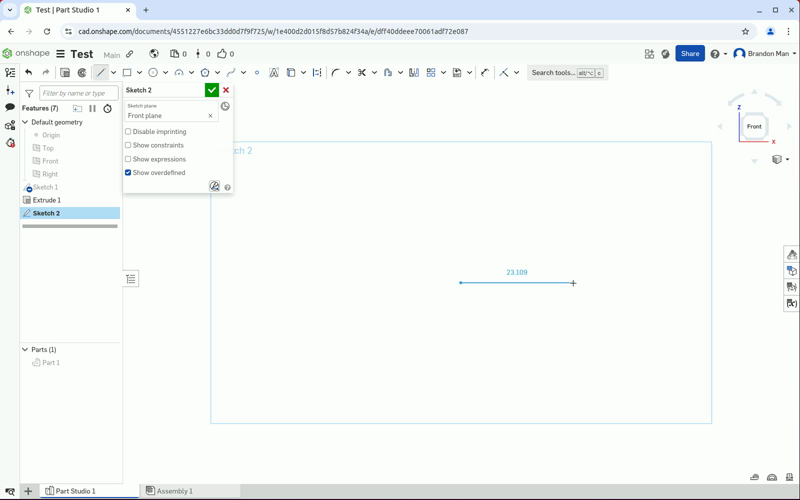
click(573, 282)
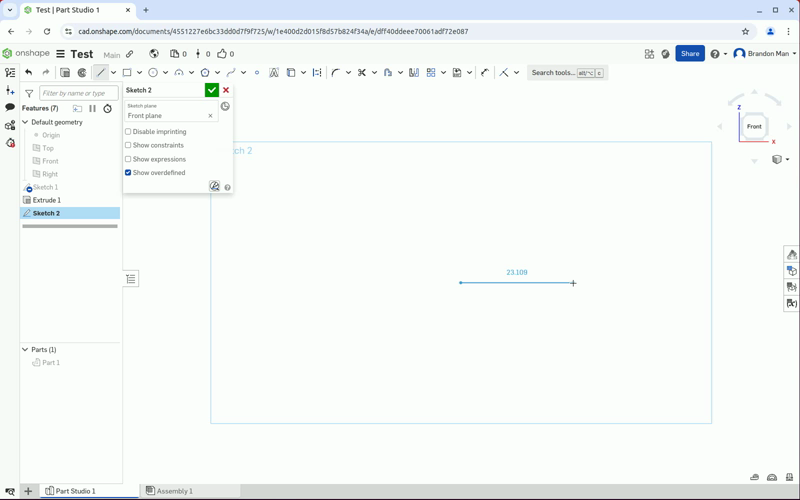
key_up(shift)
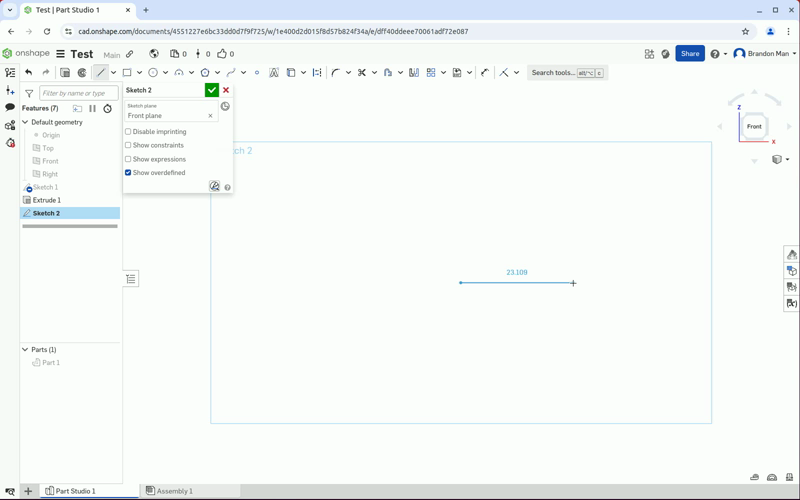
key_down(shift)
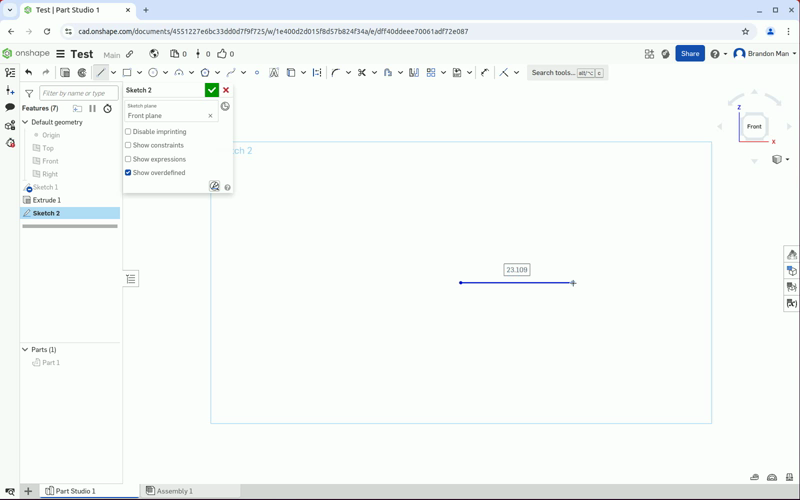
mouse_move(573, 170)
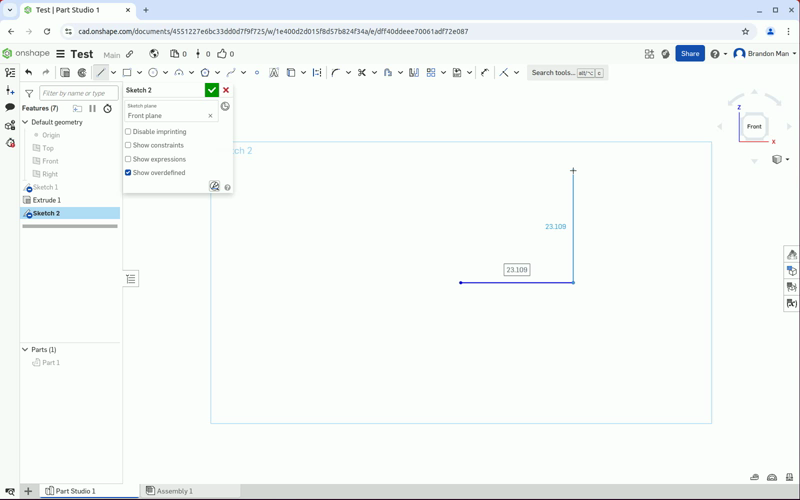
click(573, 170)
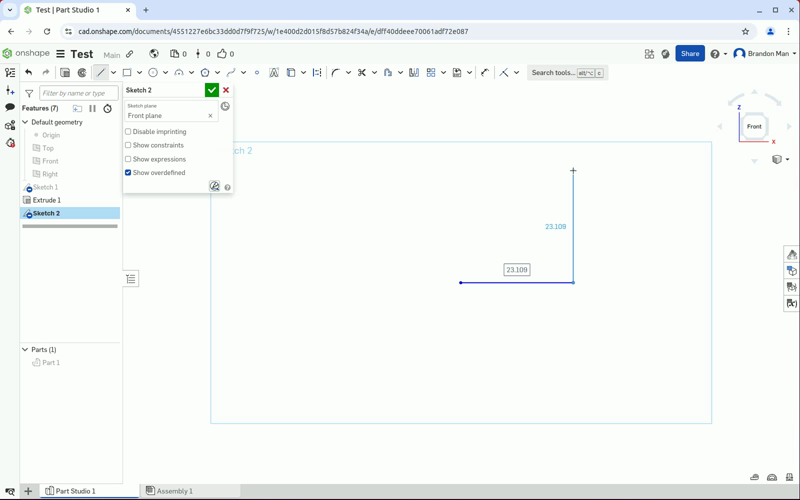
key_up(shift)
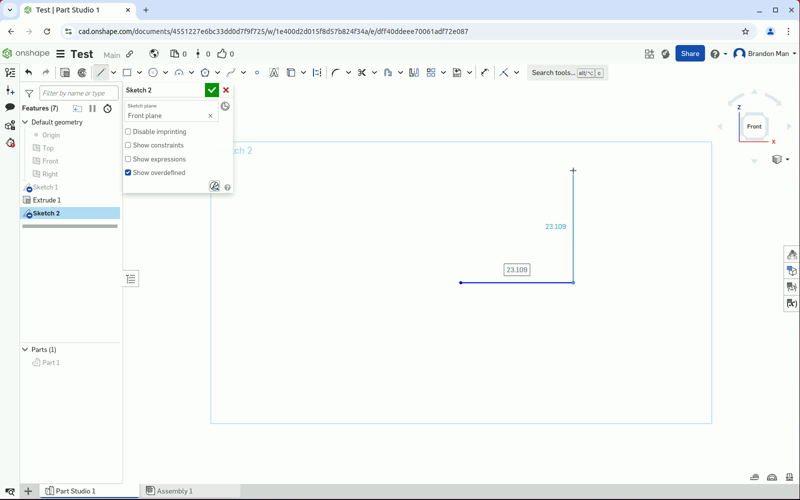
key_down(shift)
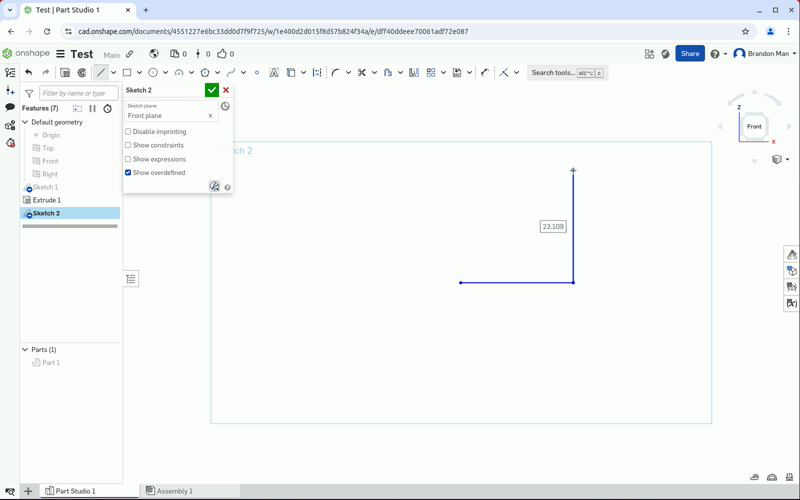
mouse_move(460, 170)
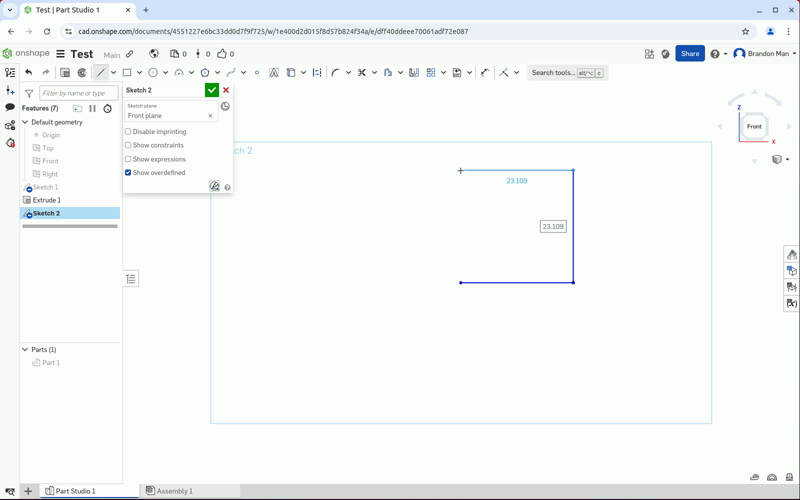
click(460, 170)
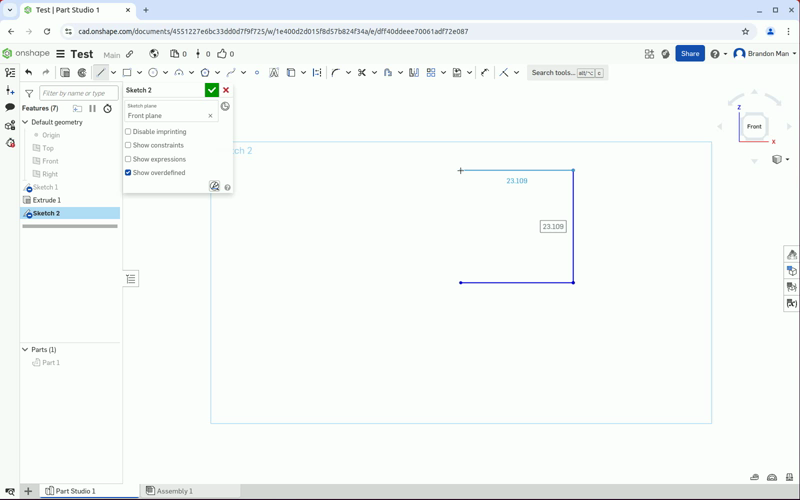
key_up(shift)
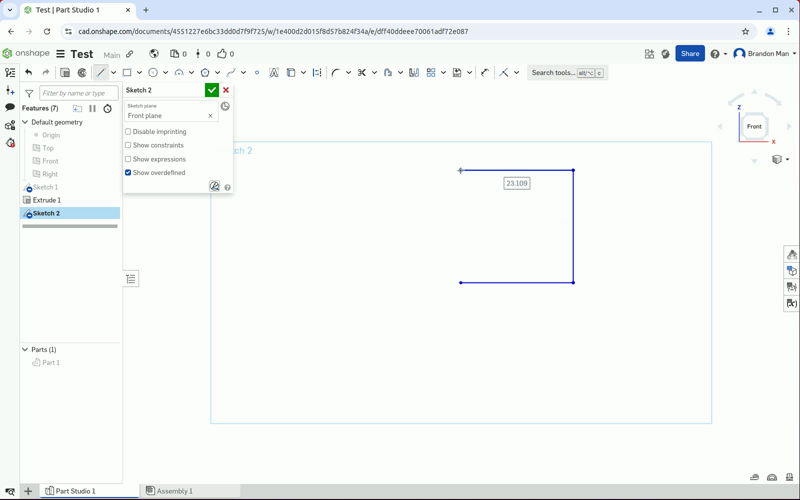
key_down(shift)
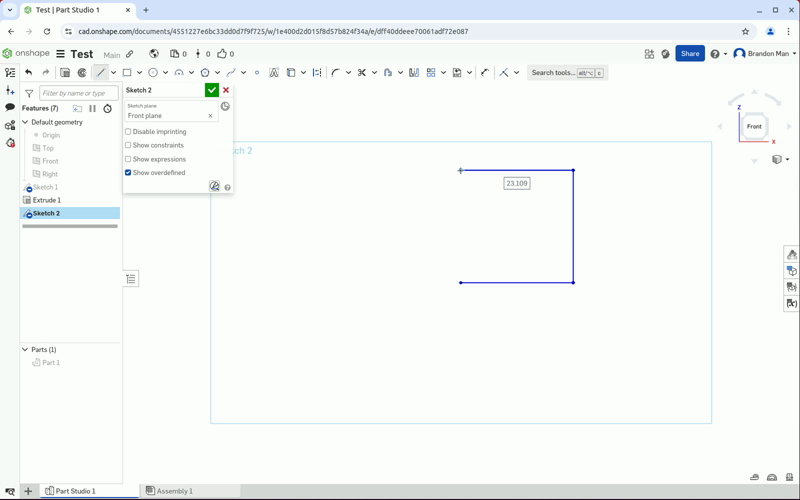
mouse_move(460, 282)
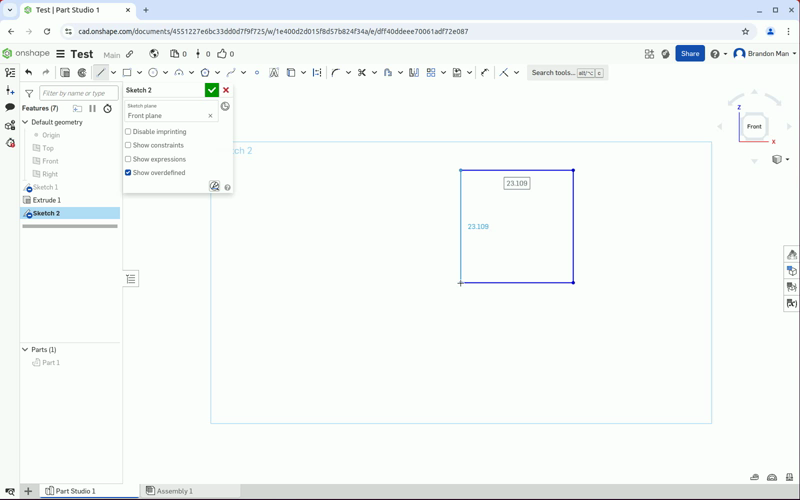
key_up(shift)
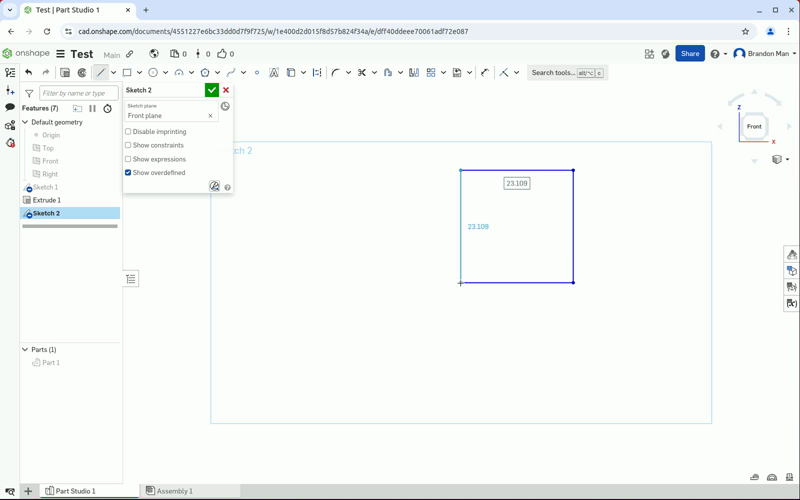
click(460, 282)
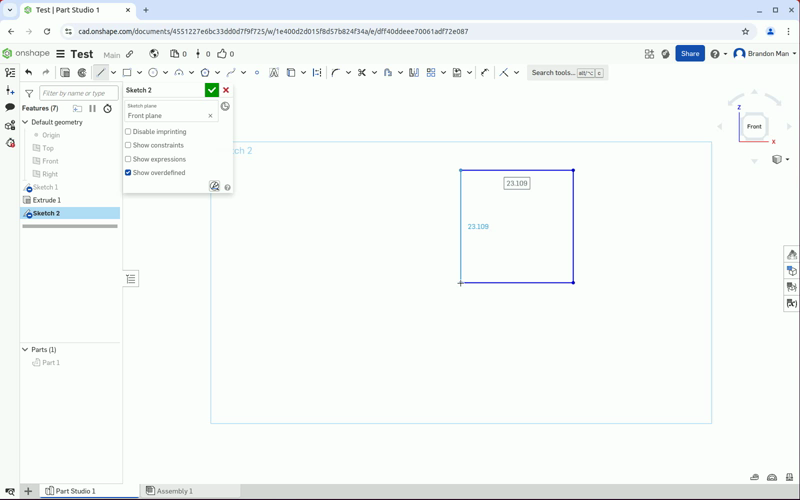
key(esc)
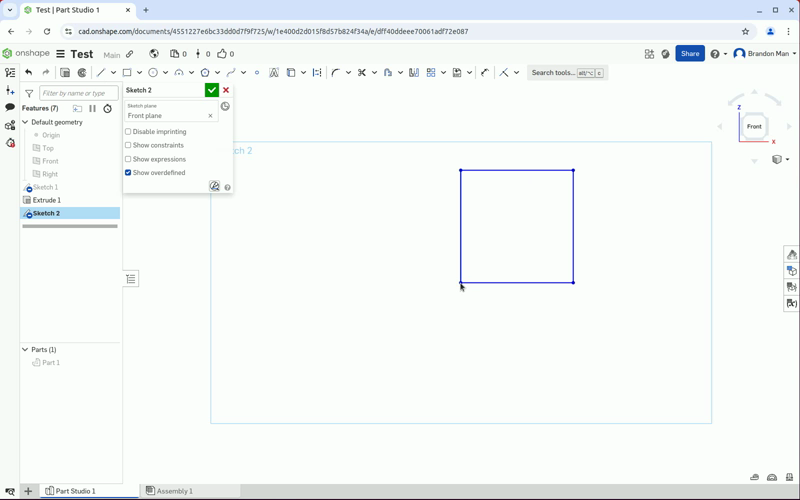
mouse_move(537, 237)
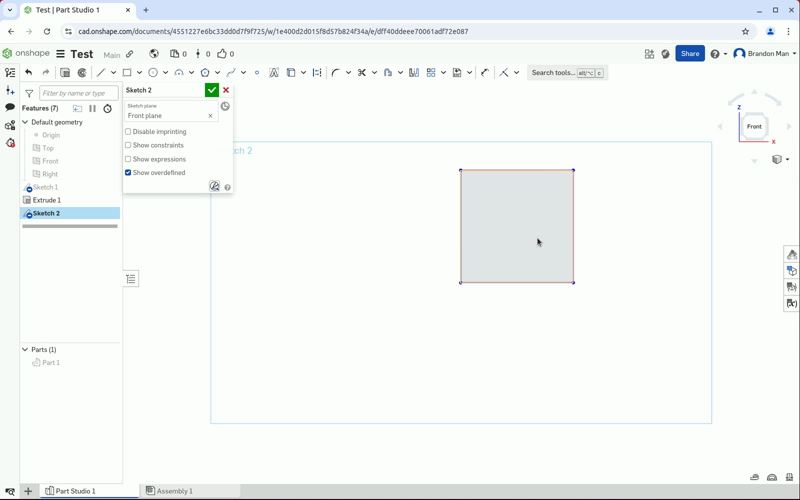
click(537, 237)
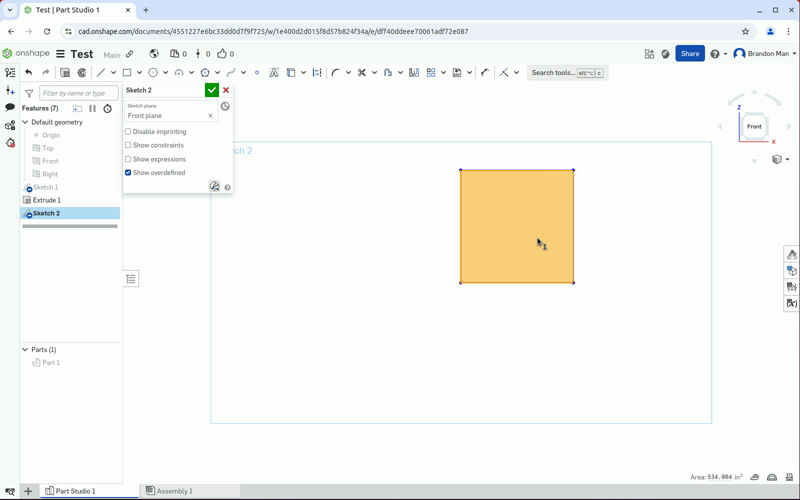
mouse_move(73, 352)
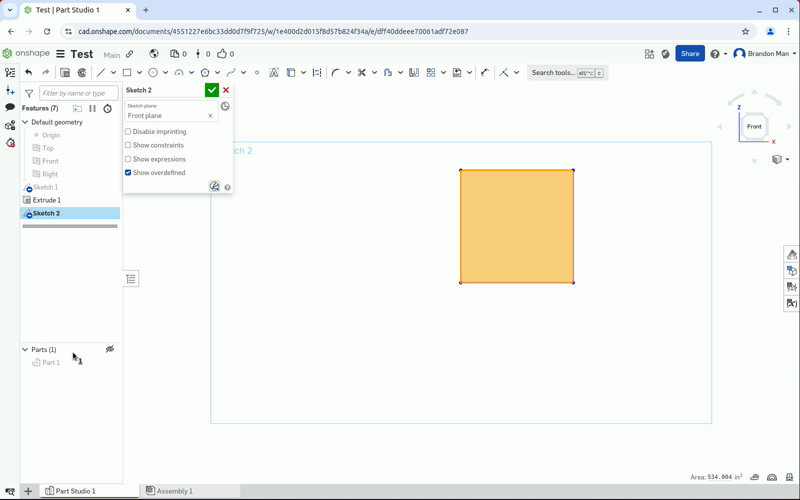
key(shift+y)
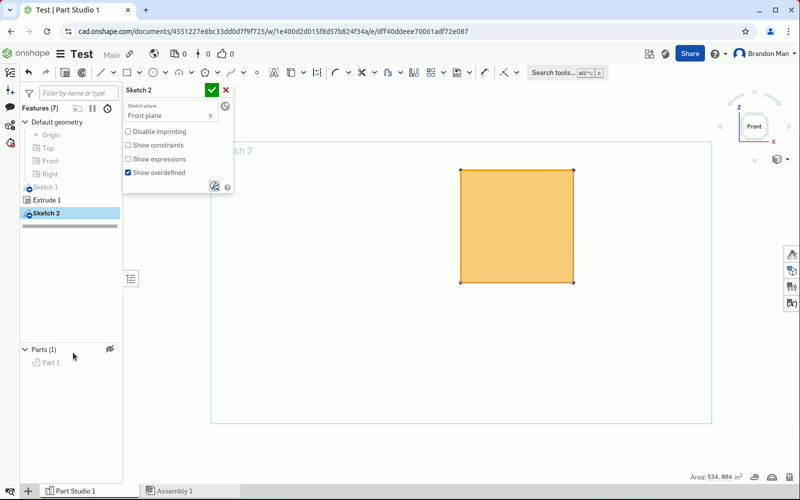
key(shift+e)
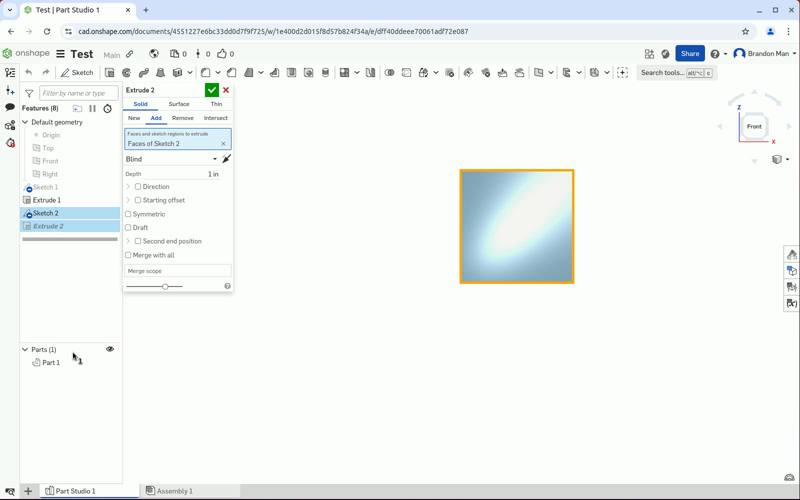
mouse_move(143, 106)
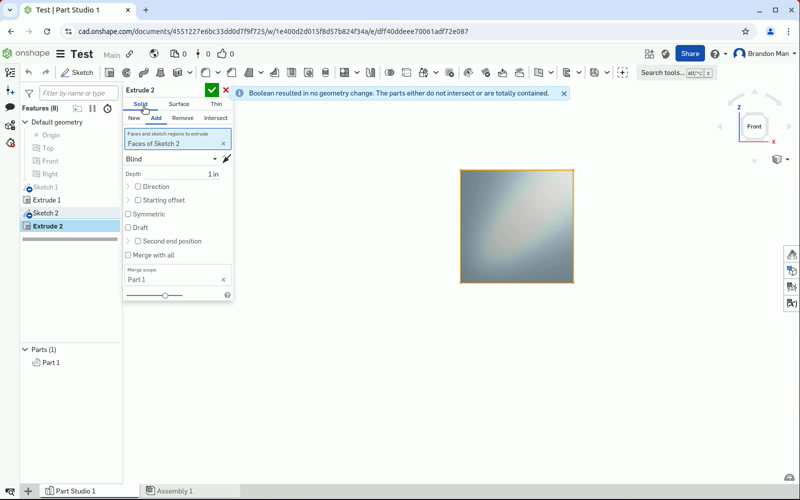
click(143, 106)
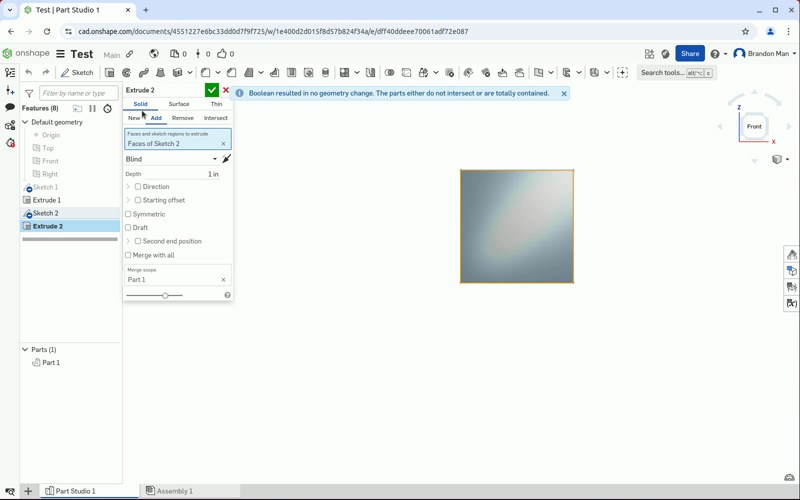
mouse_move(137, 120)
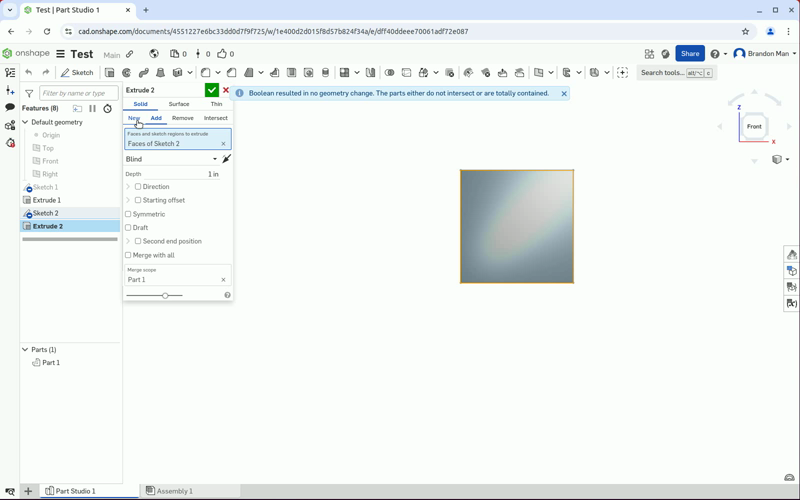
click(137, 120)
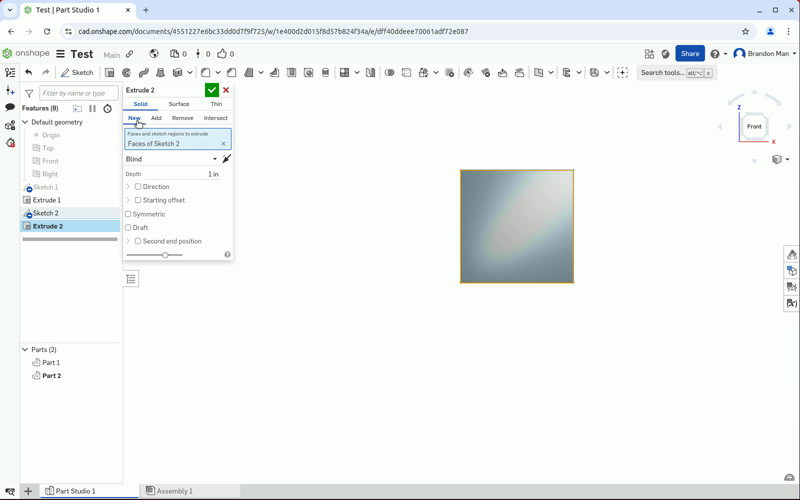
key(tab, 4)
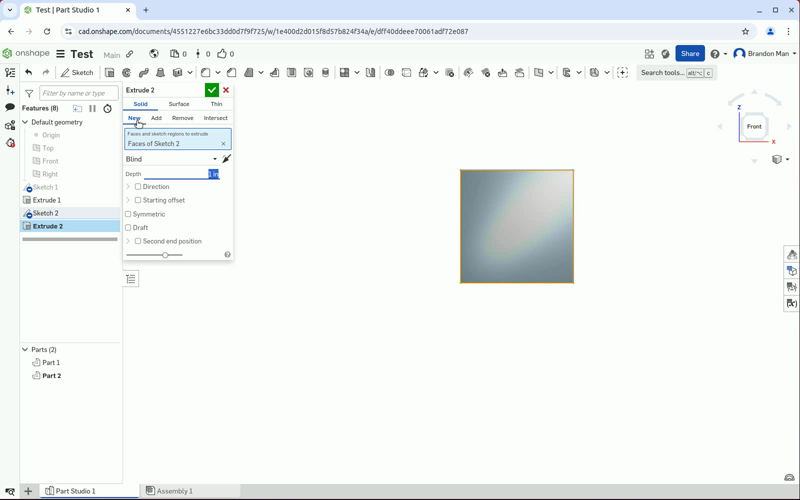
text(23.108)
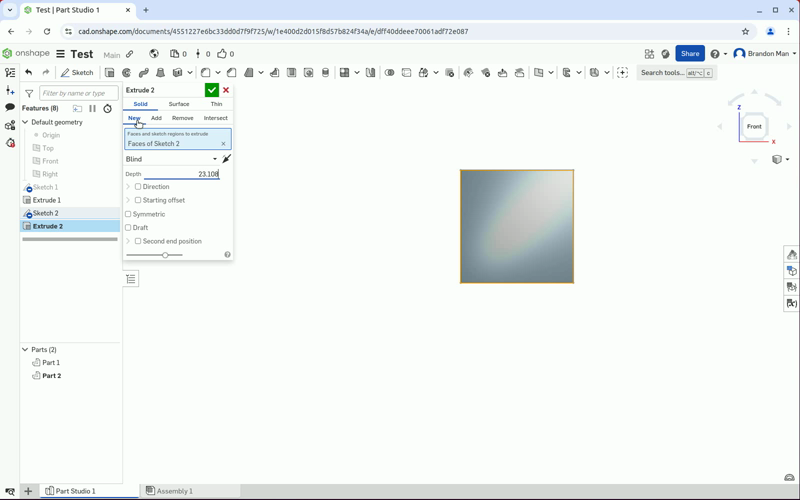
key(enter)
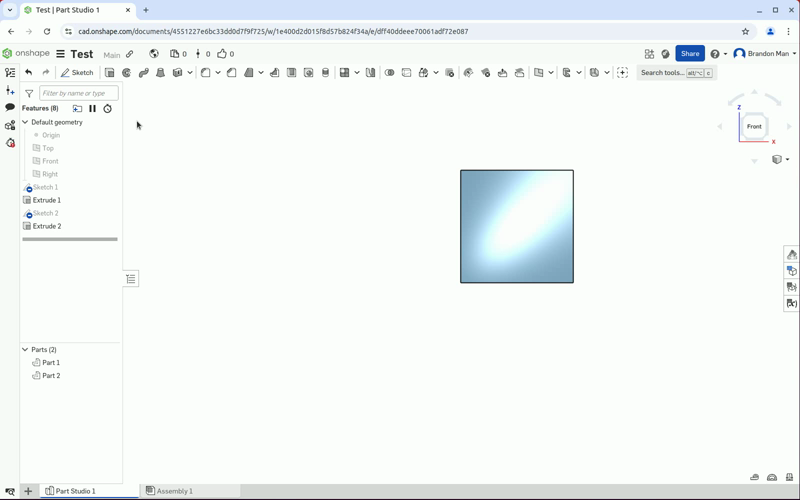
key(shift+h)
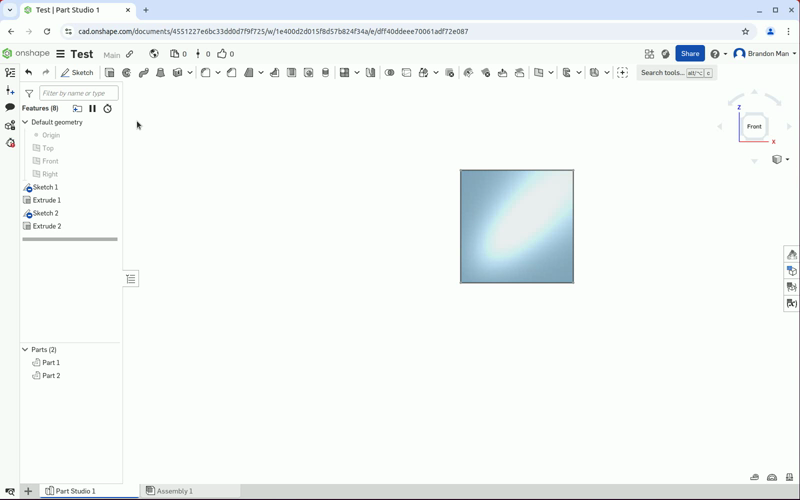
key(shift+h)
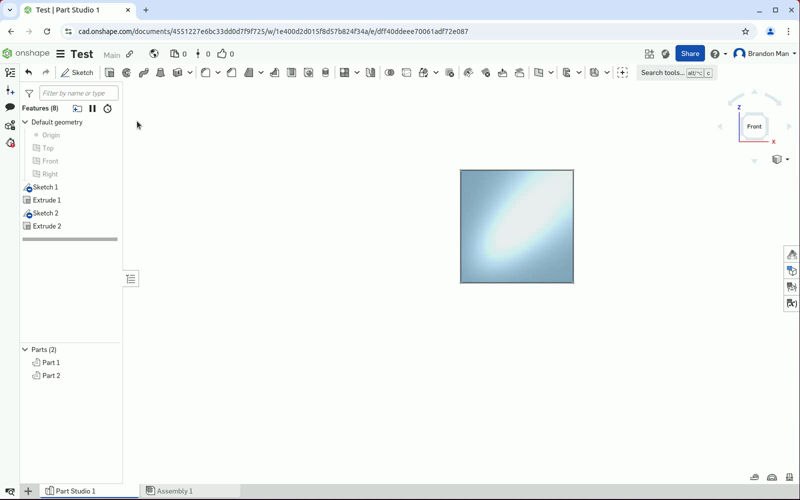
key(shift+7)
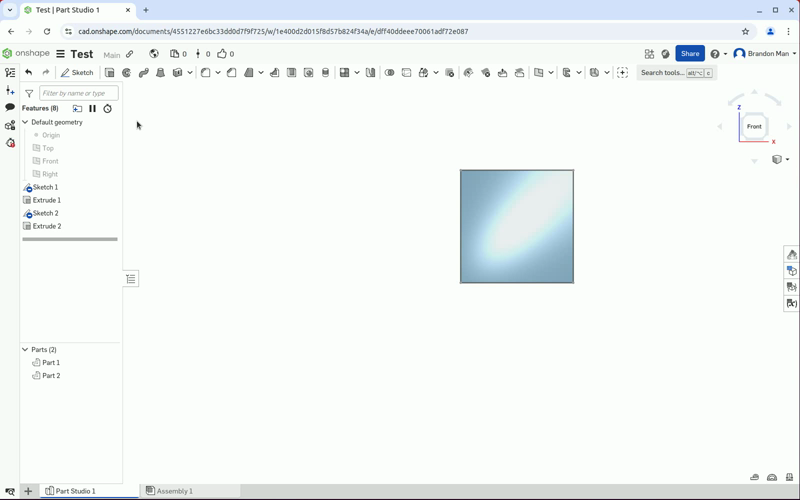
key(left, 2)
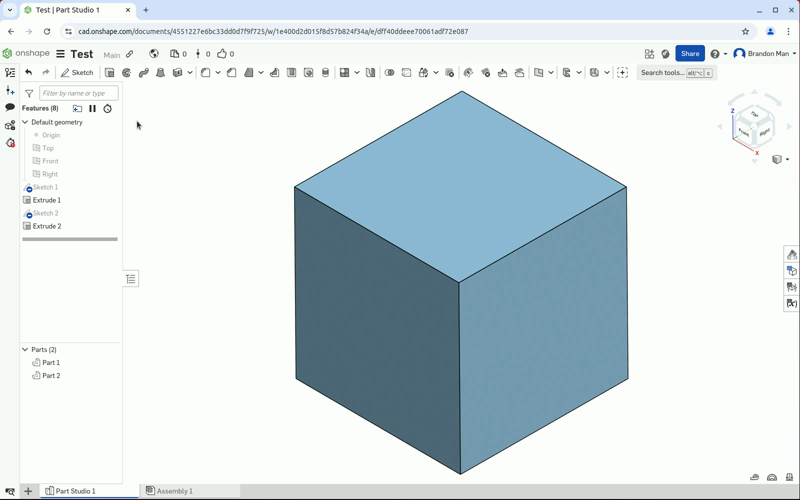
key(down, 2)
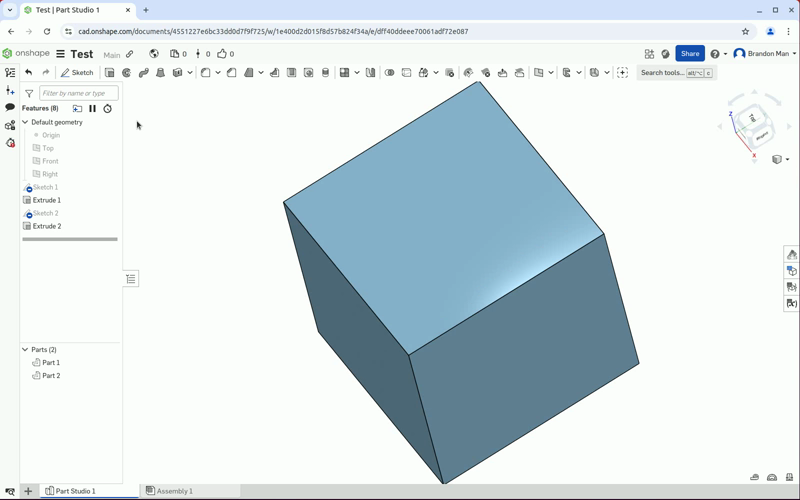
key(up, 2)
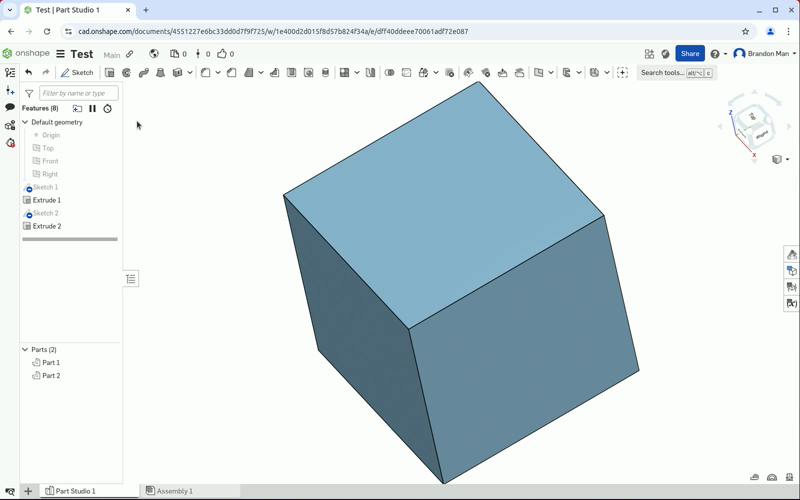
key(right, 2)
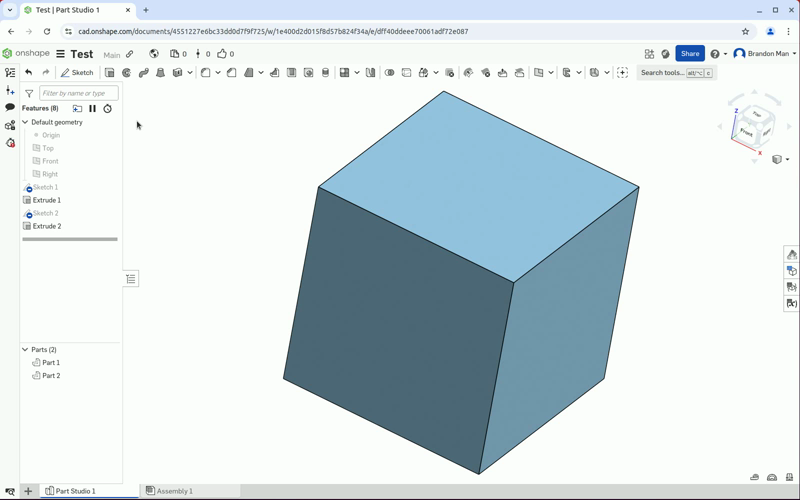
mouse_move(73, 189)
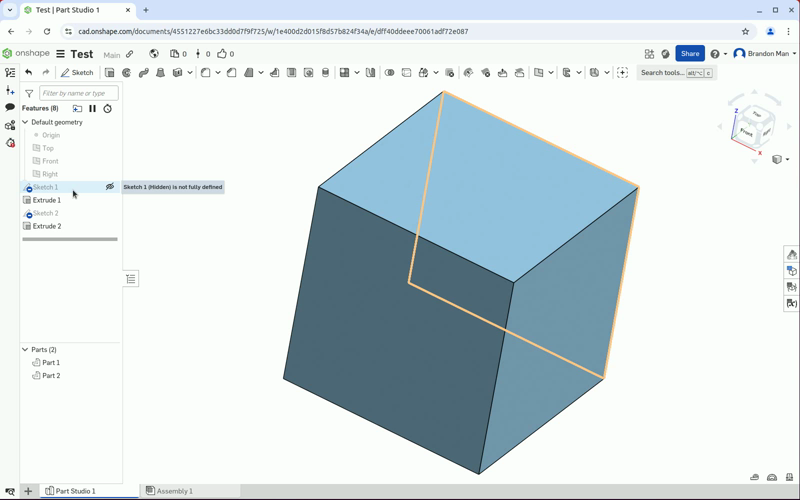
click(73, 189)